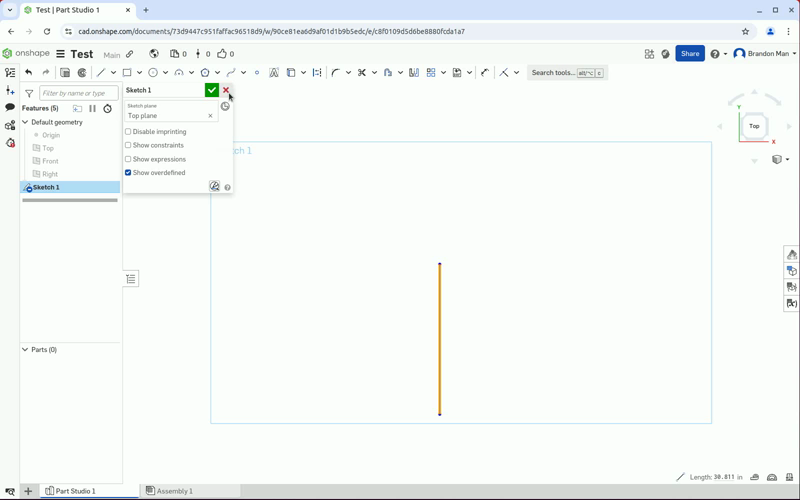
key(shift+h)
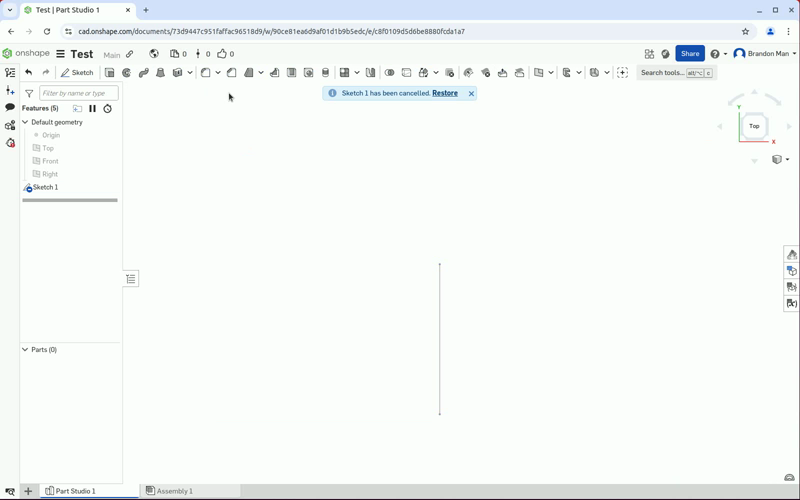
key(shift+s)
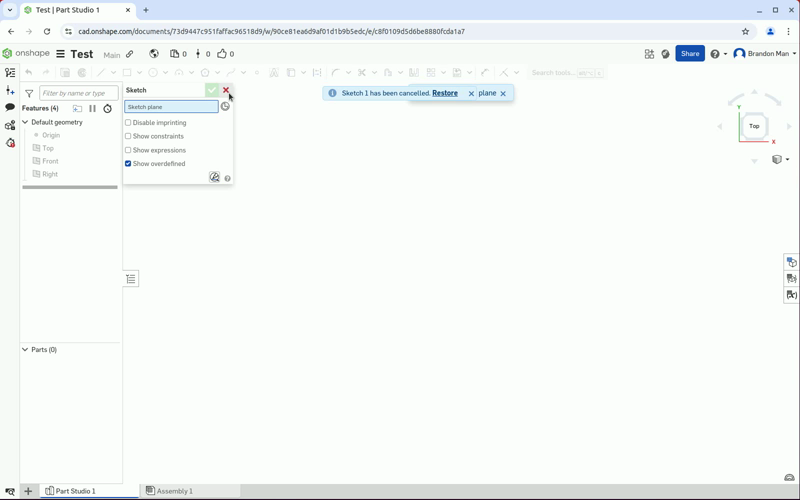
mouse_move(73, 150)
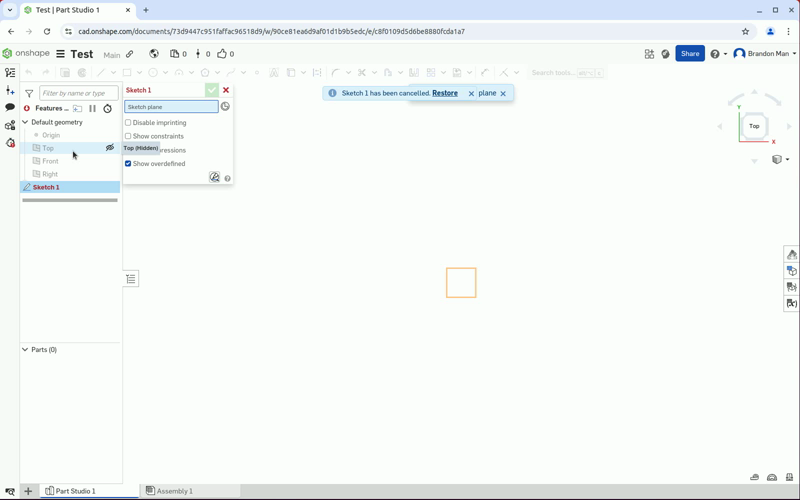
click(73, 150)
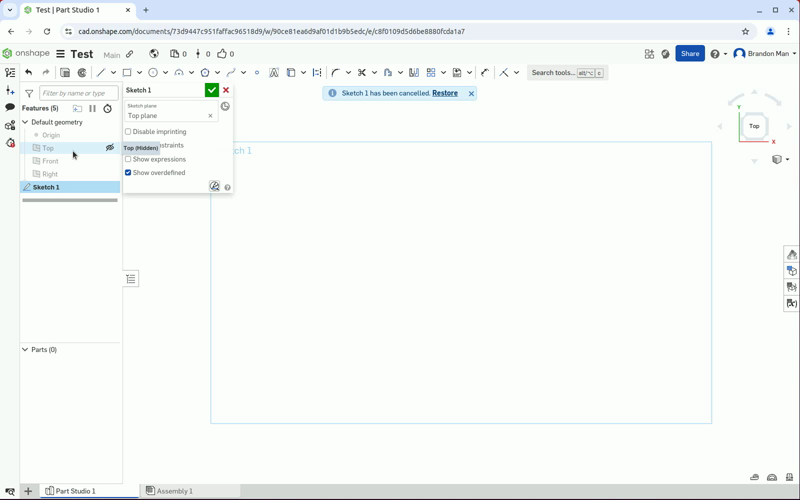
mouse_move(73, 352)
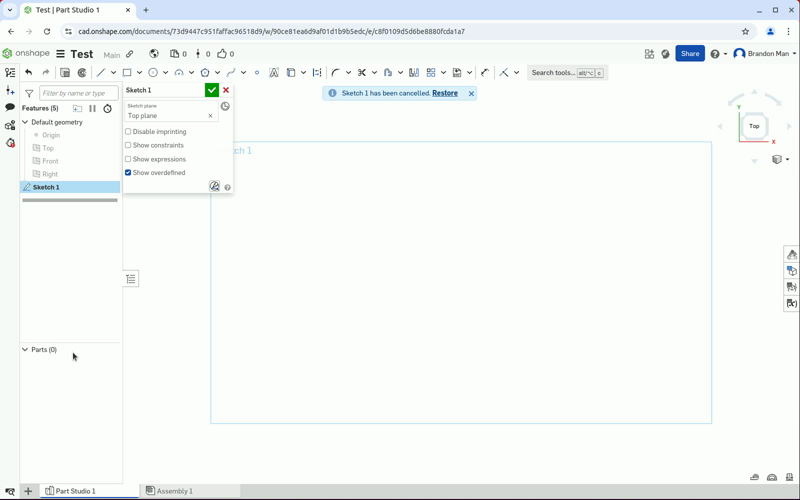
key(y)
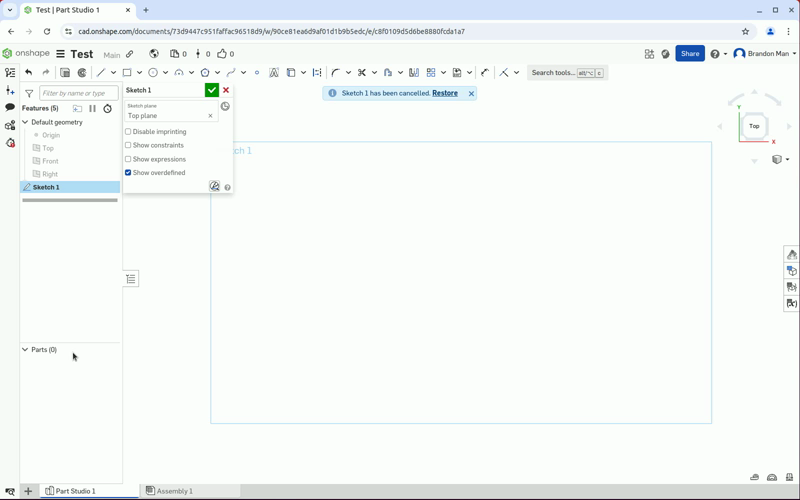
key(l)
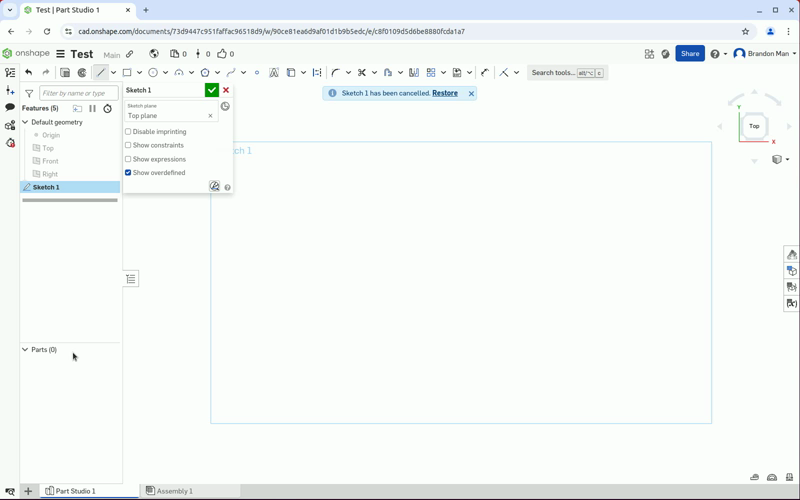
key_down(shift)
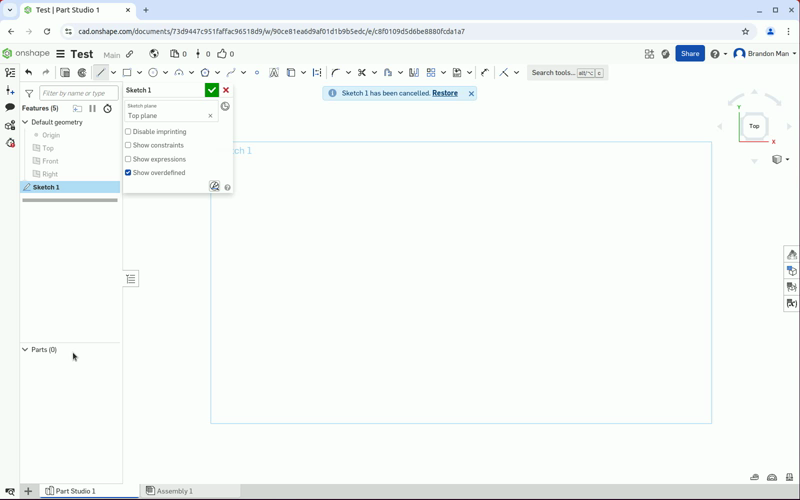
mouse_move(460, 282)
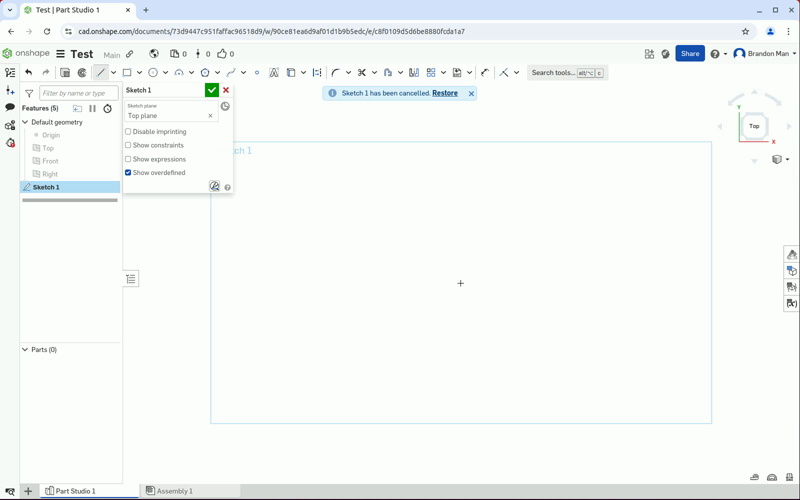
click(460, 282)
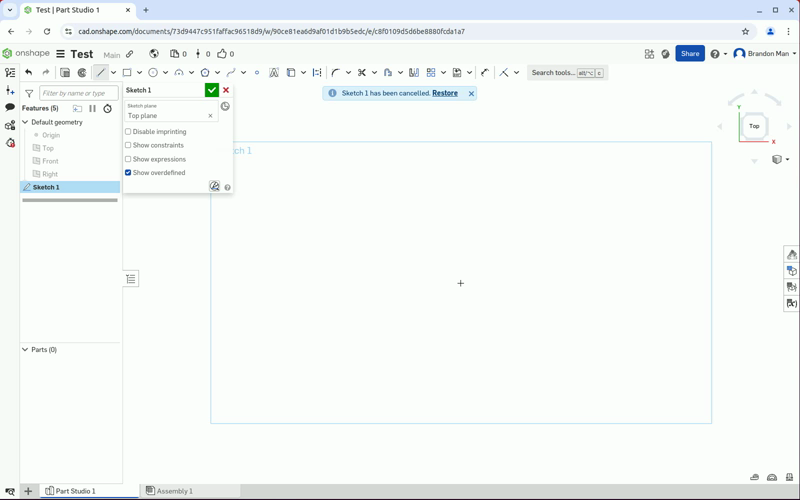
key_up(shift)
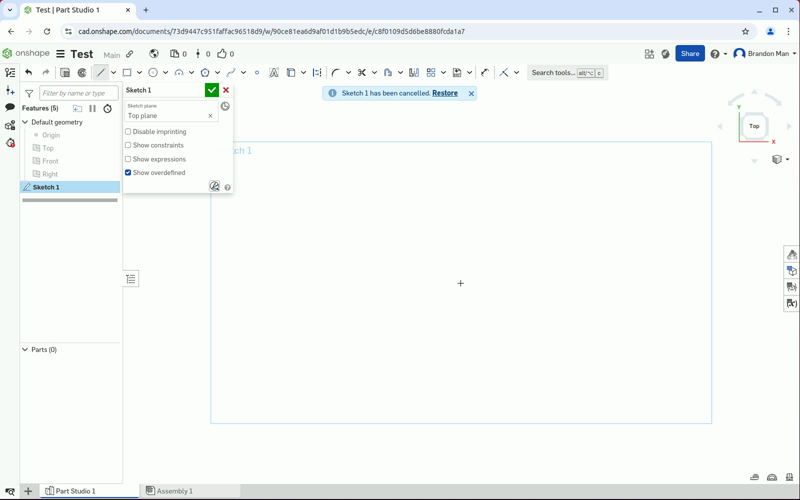
key_down(shift)
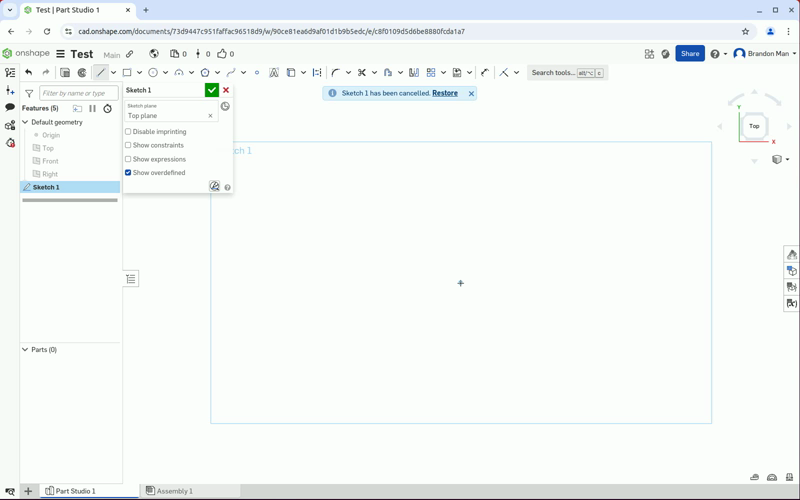
mouse_move(573, 245)
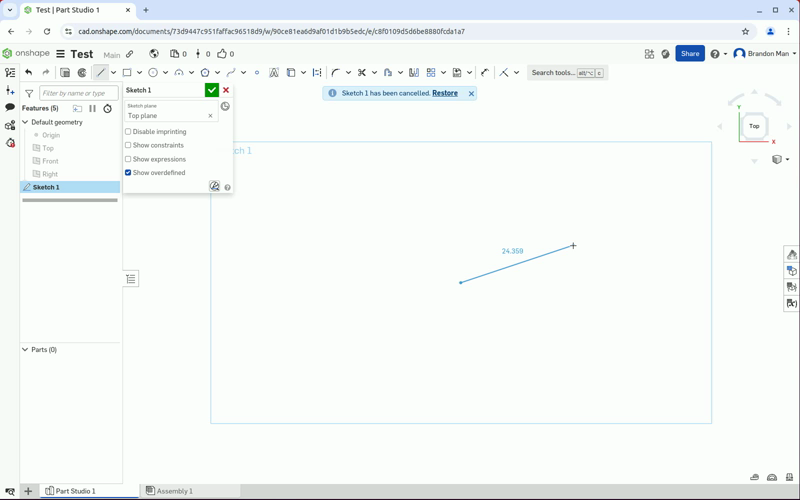
click(573, 245)
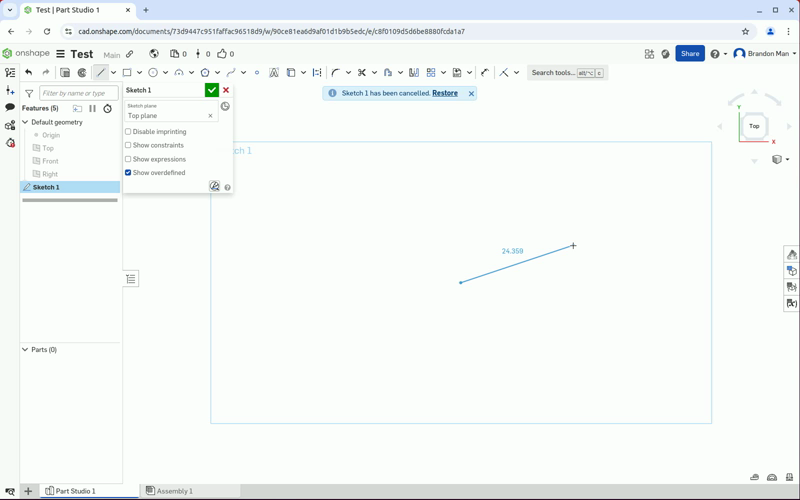
key_up(shift)
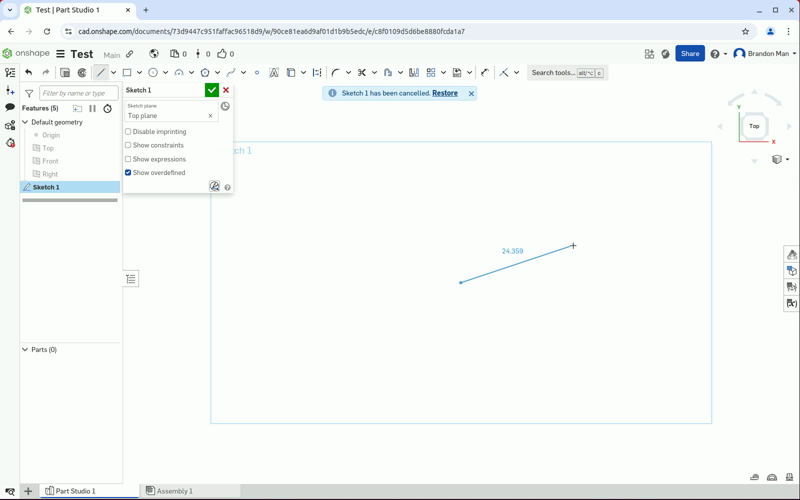
key_down(shift)
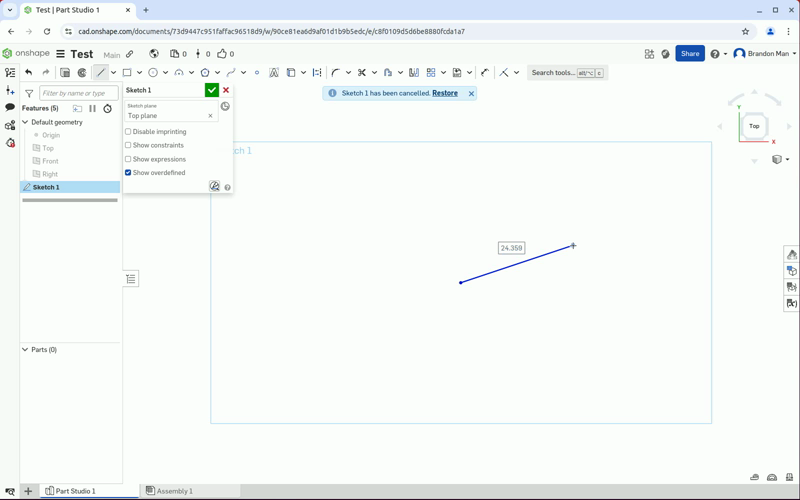
mouse_move(589, 245)
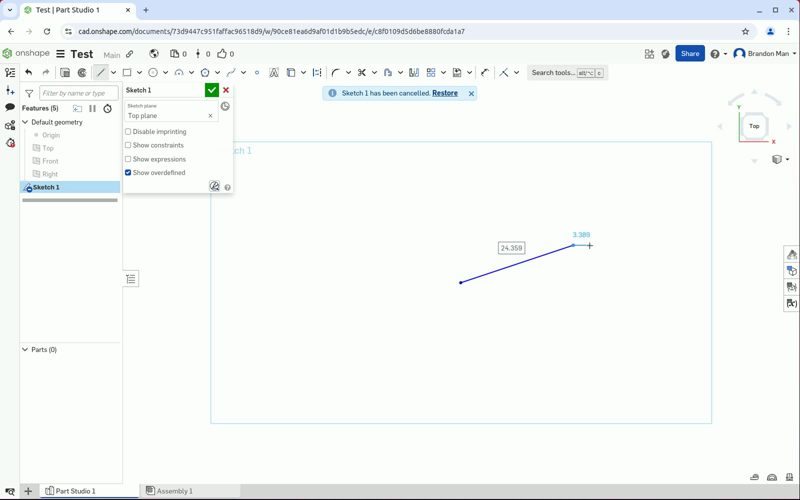
mouse_move(573, 189)
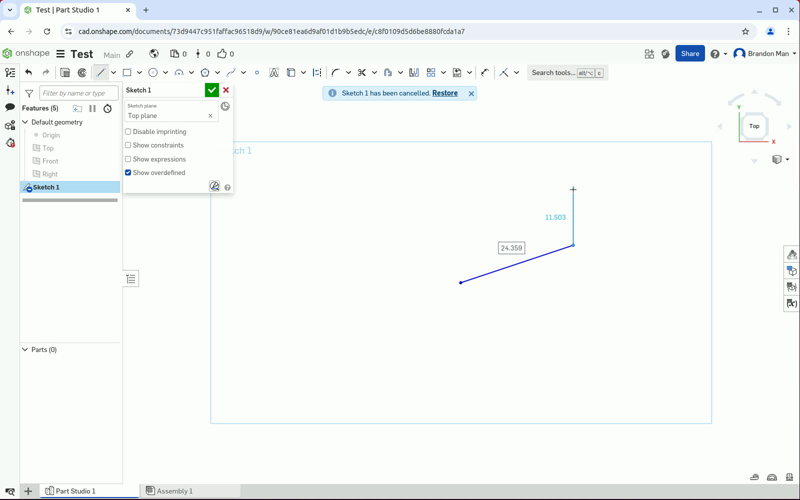
click(573, 189)
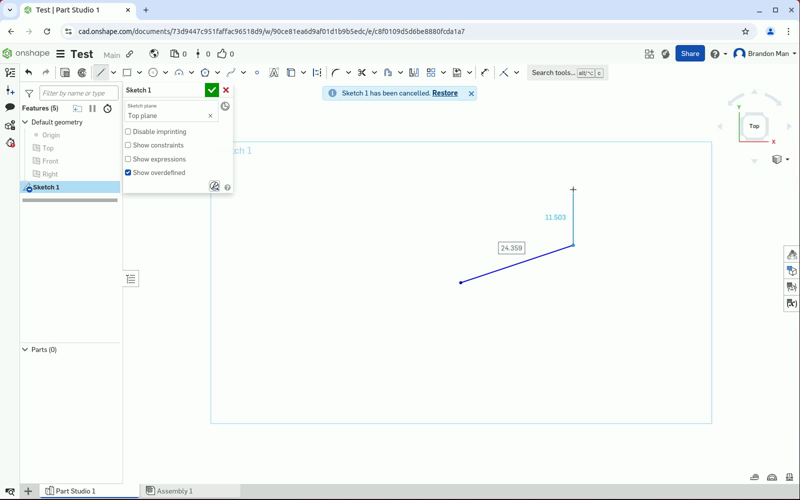
key_up(shift)
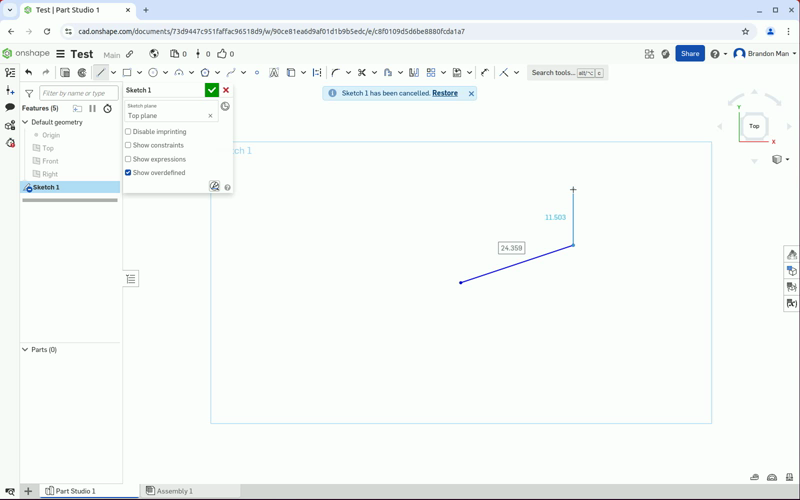
key_down(shift)
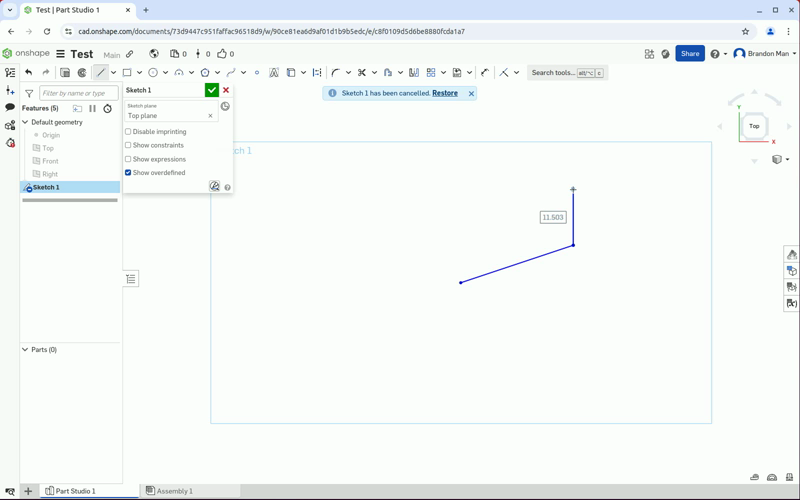
mouse_move(460, 189)
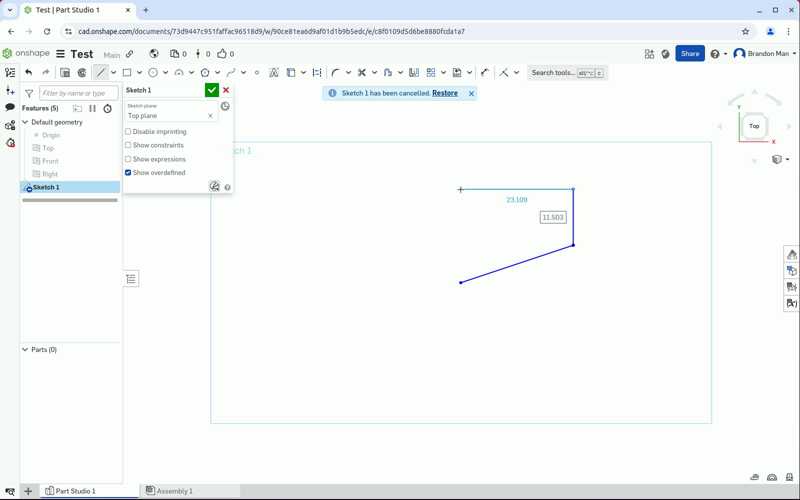
click(460, 189)
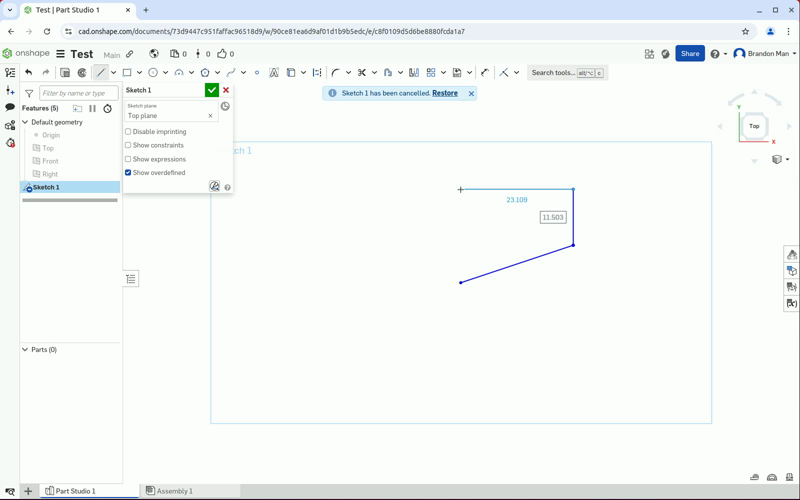
key_up(shift)
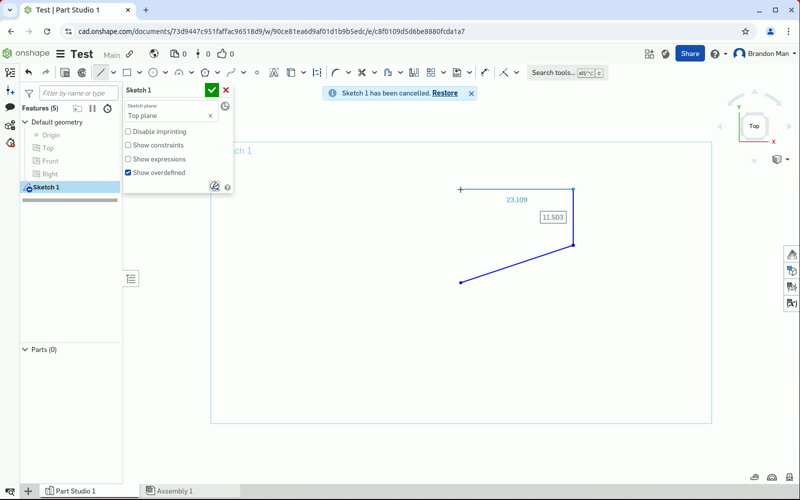
key_down(shift)
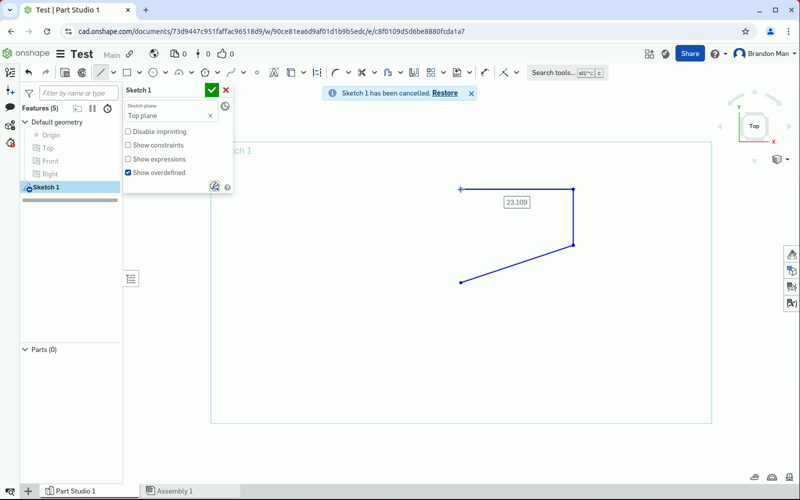
mouse_move(460, 282)
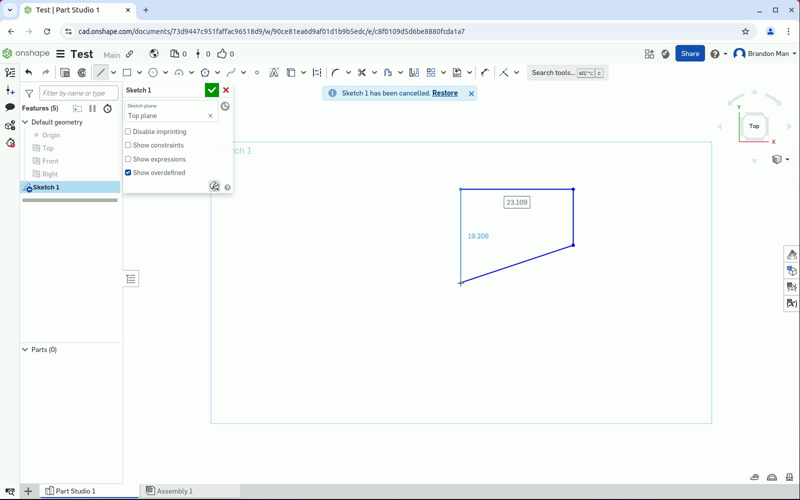
key_up(shift)
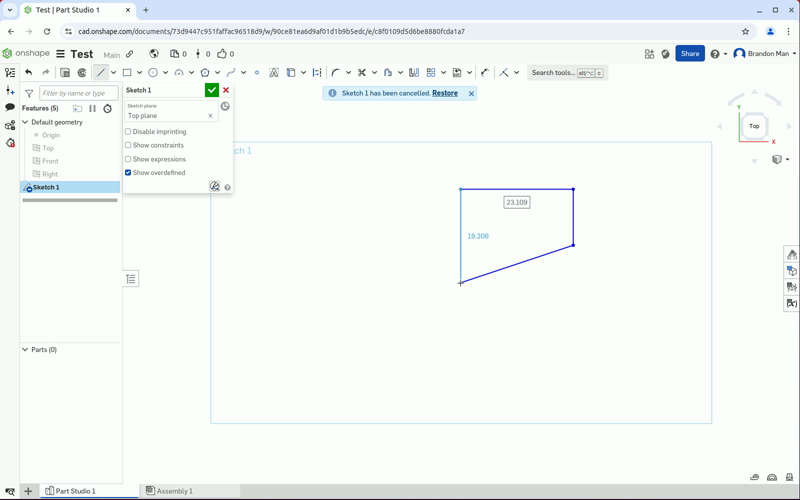
click(460, 282)
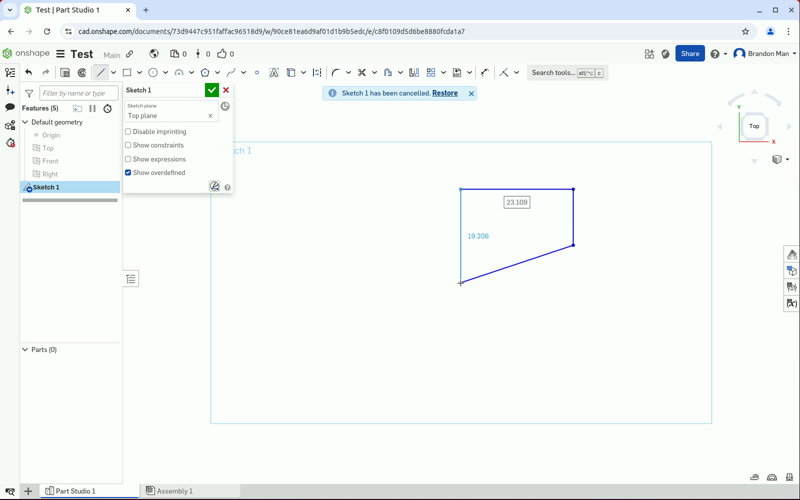
key(esc)
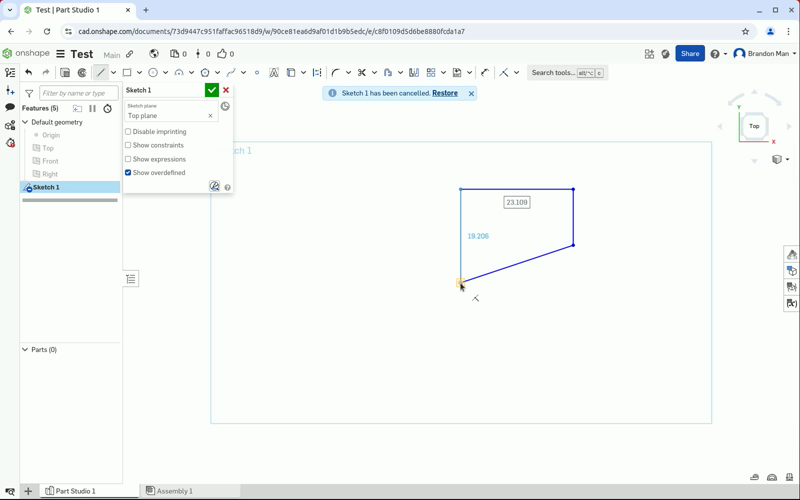
mouse_move(480, 253)
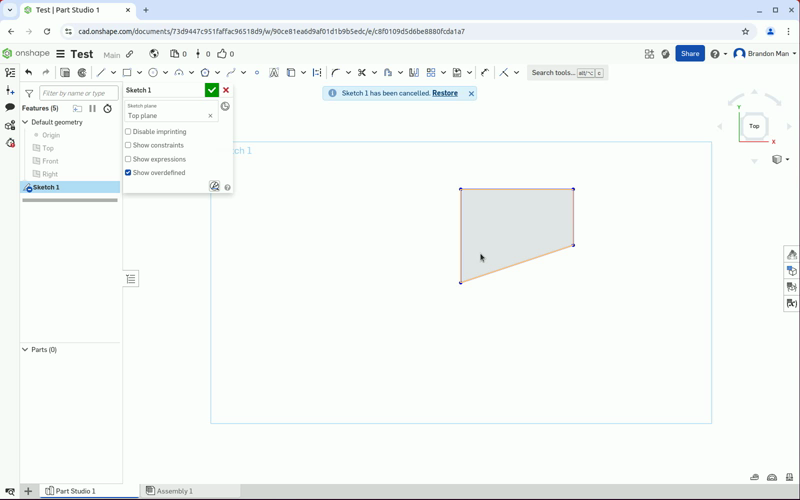
click(480, 253)
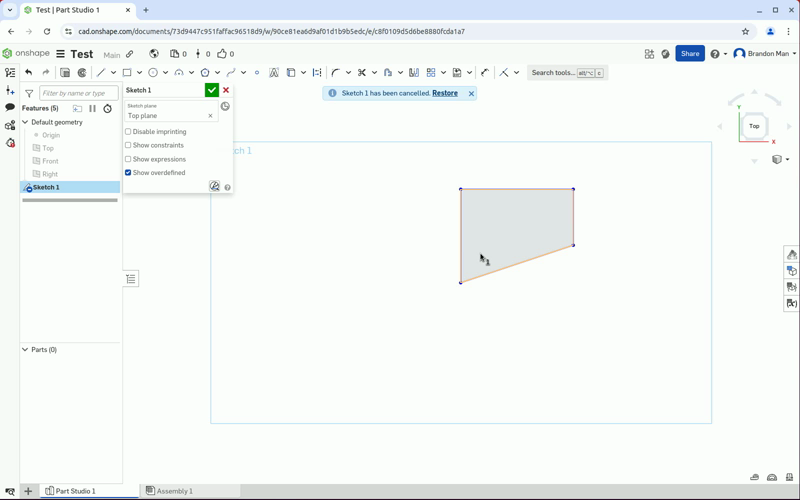
mouse_move(73, 352)
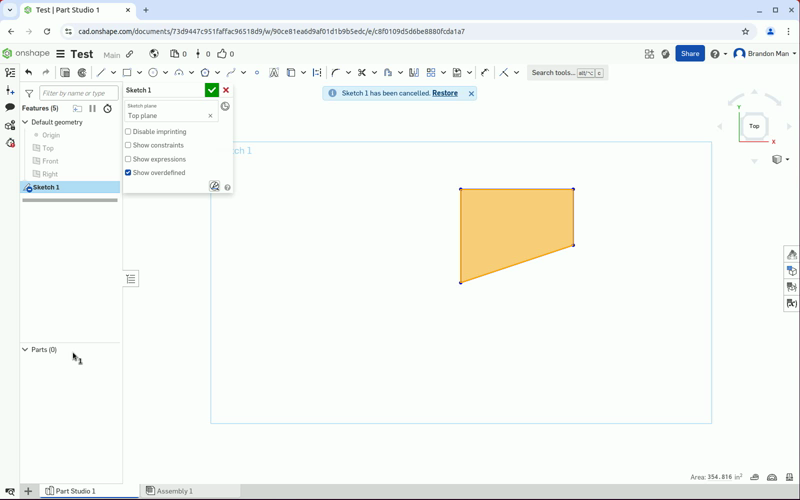
key(shift+y)
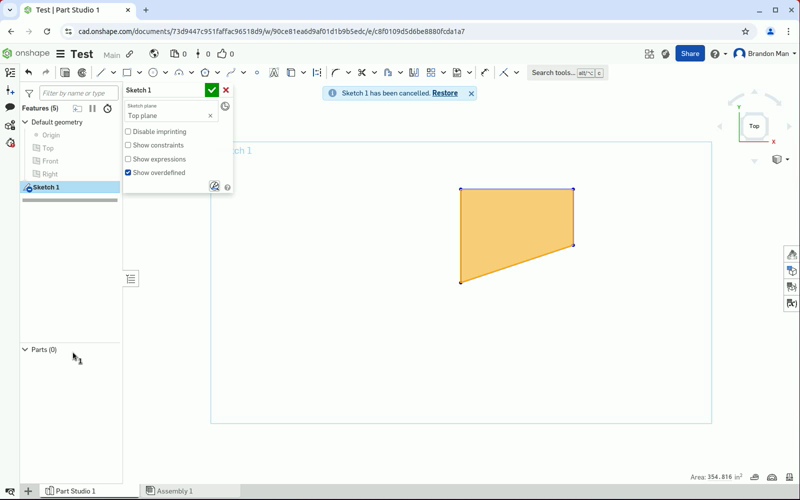
key(shift+e)
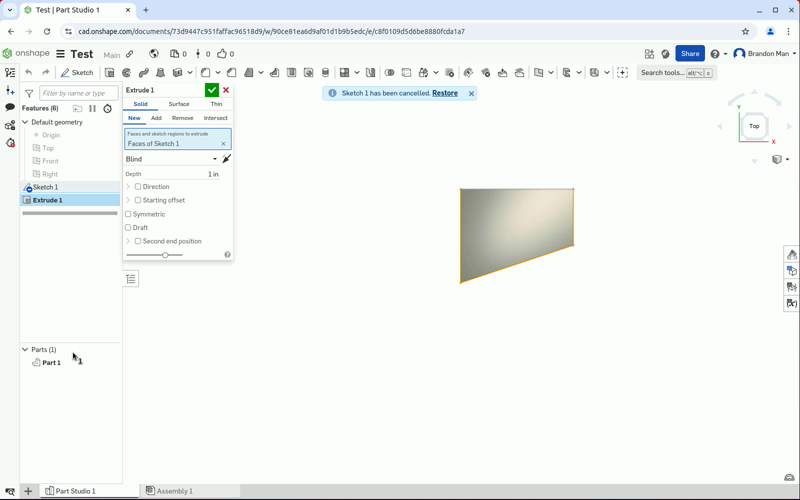
mouse_move(143, 106)
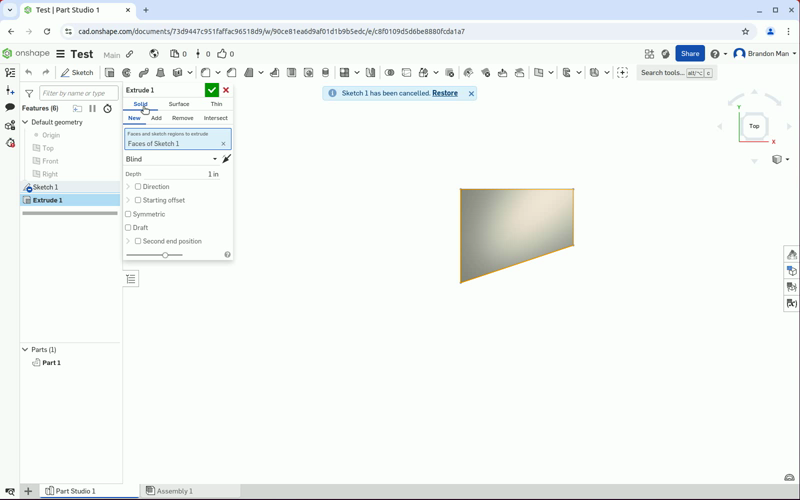
click(143, 106)
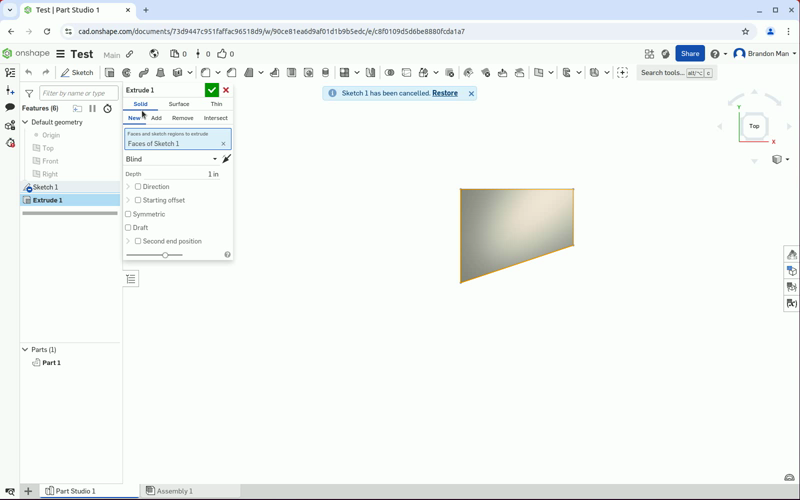
mouse_move(137, 120)
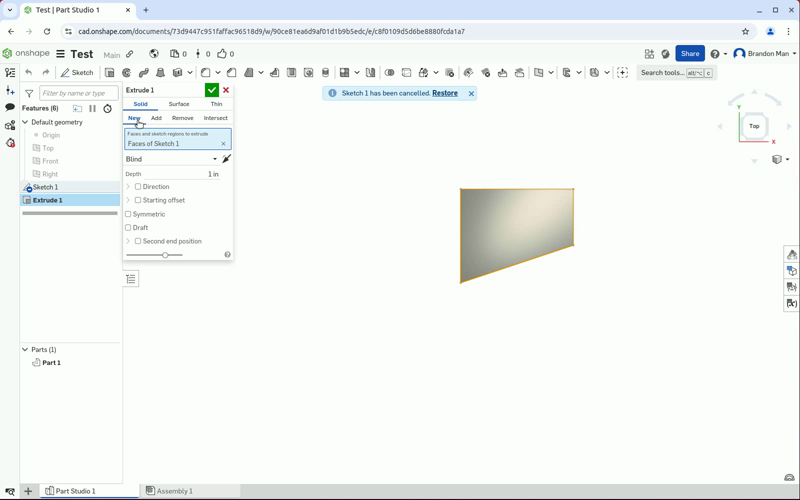
click(137, 120)
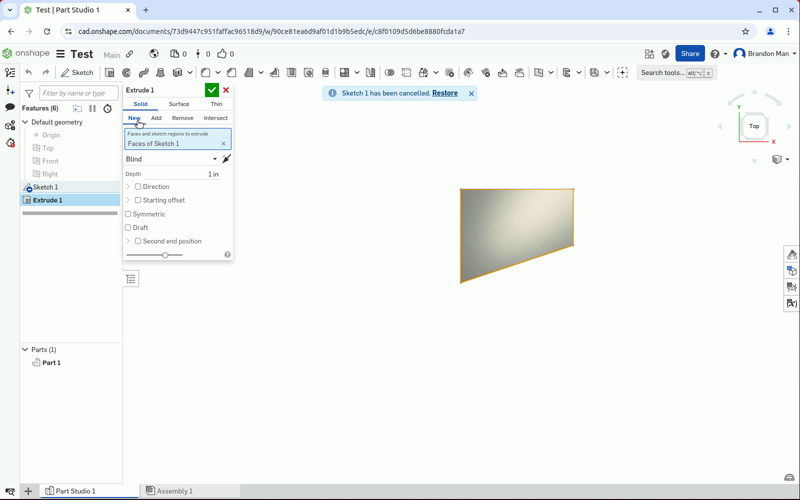
key(tab, 4)
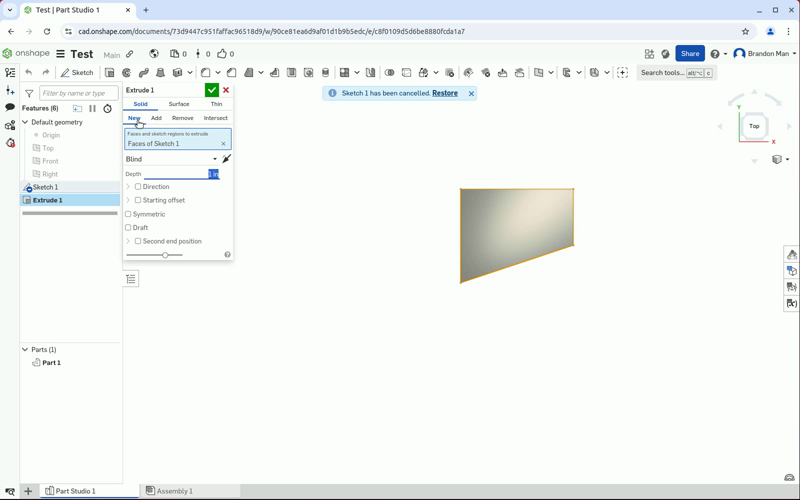
text(15.405)
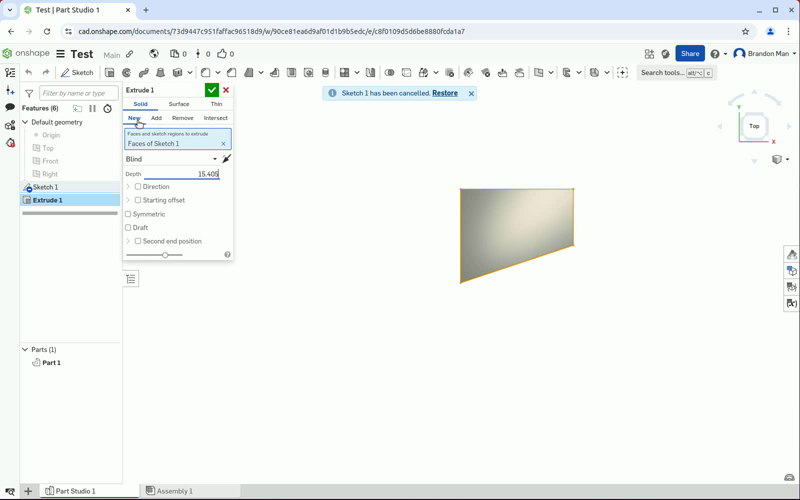
key(enter)
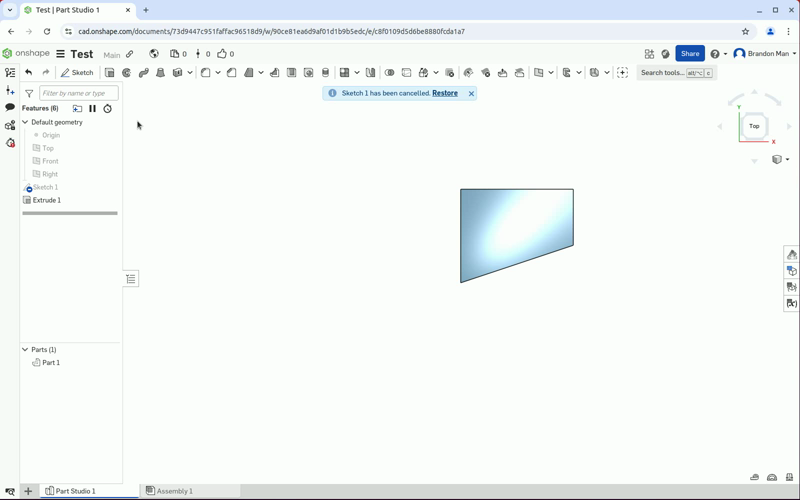
key(shift+h)
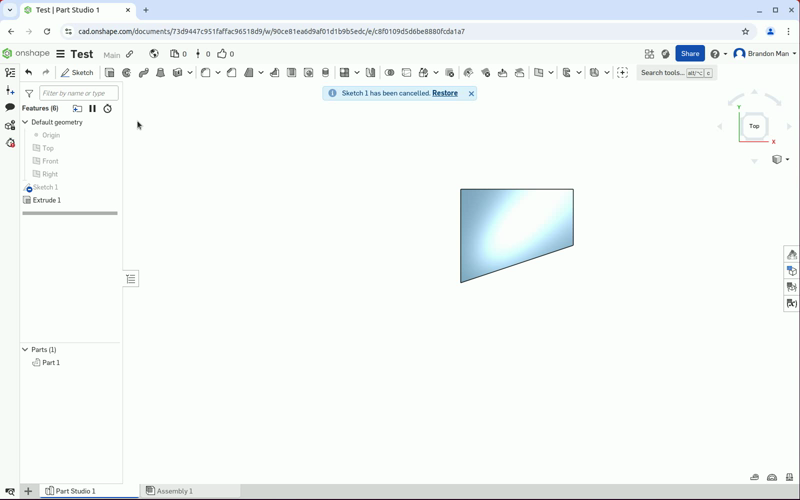
key(shift+h)
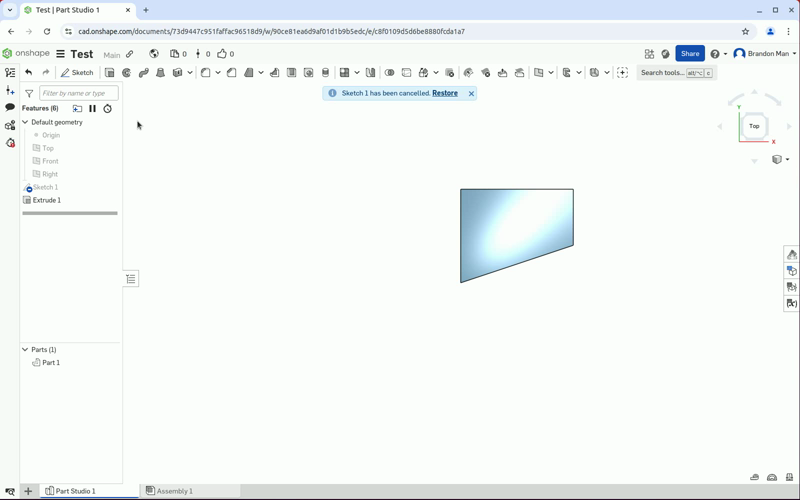
mouse_move(73, 189)
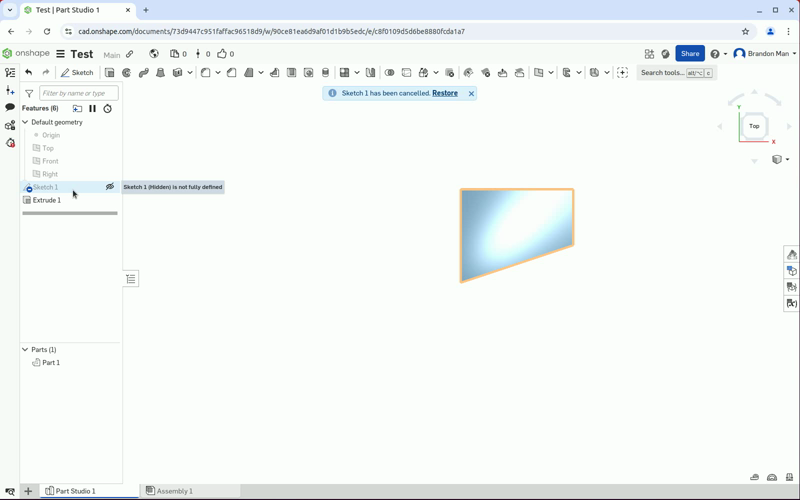
click(73, 189)
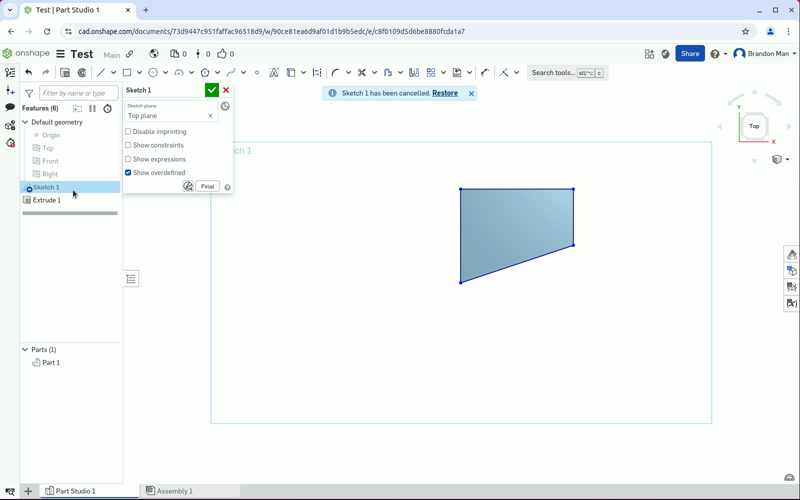
mouse_move(229, 92)
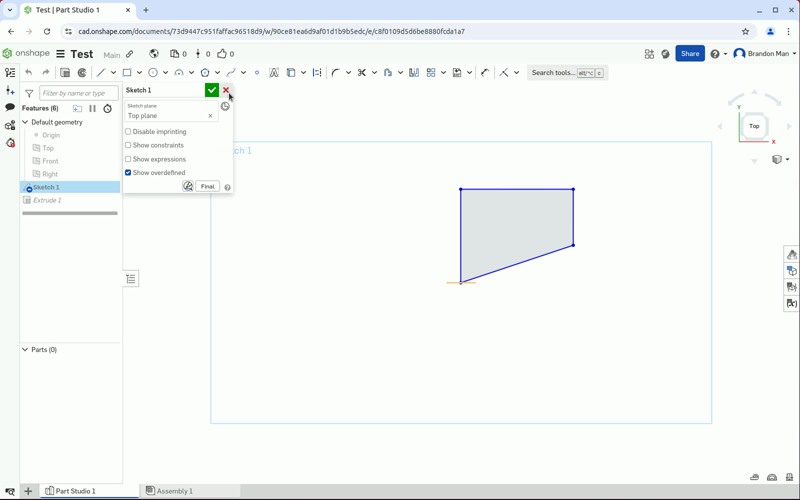
click(229, 92)
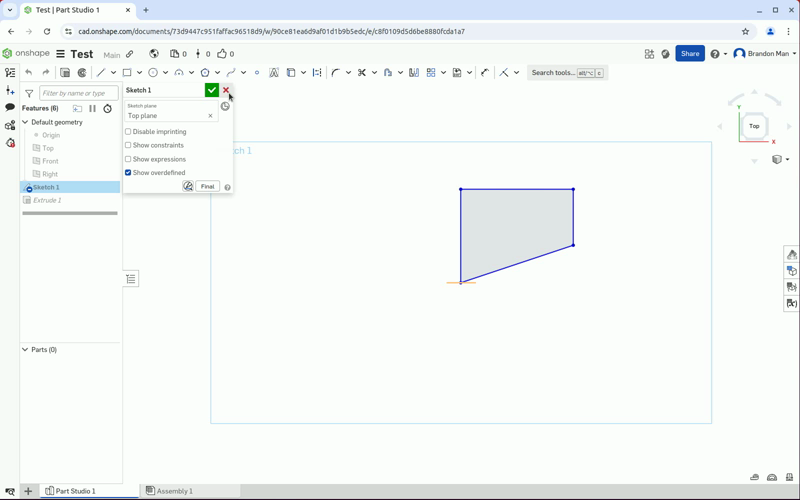
key(shift+s)
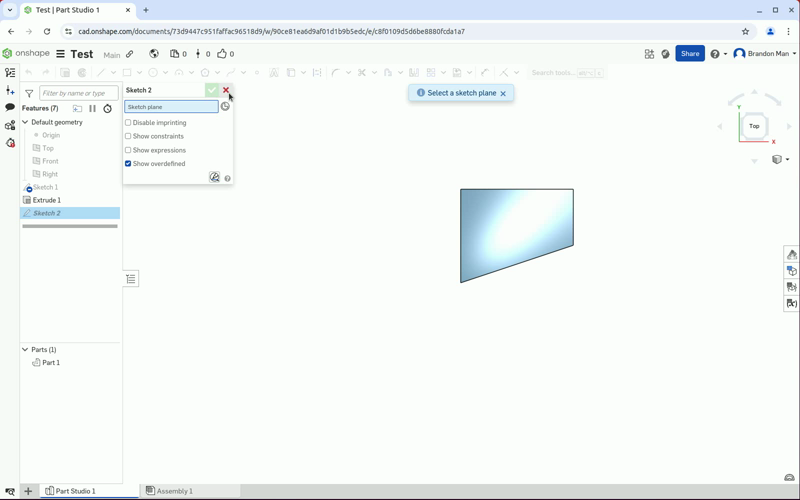
mouse_move(73, 150)
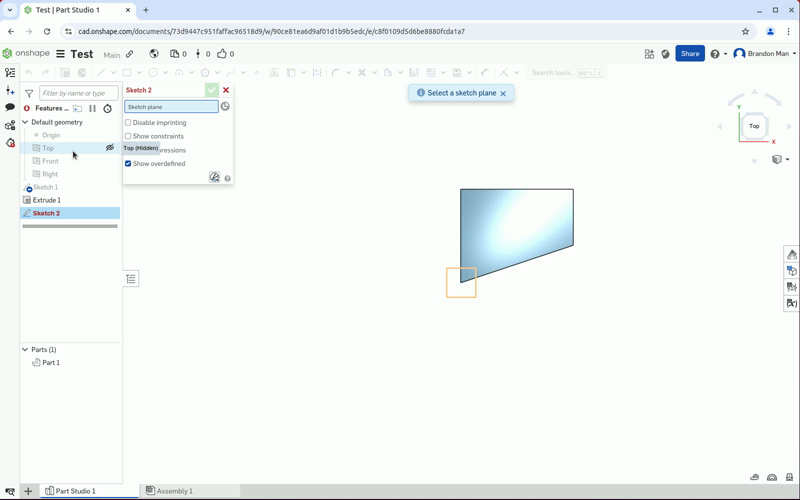
click(73, 150)
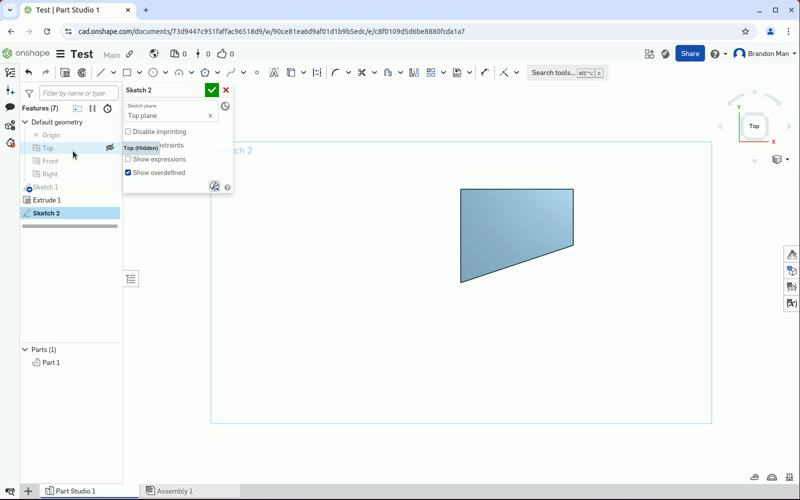
mouse_move(73, 352)
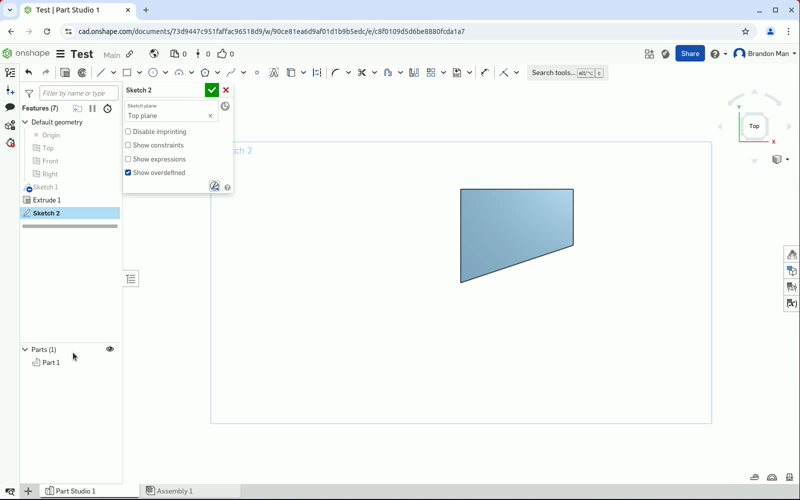
key(y)
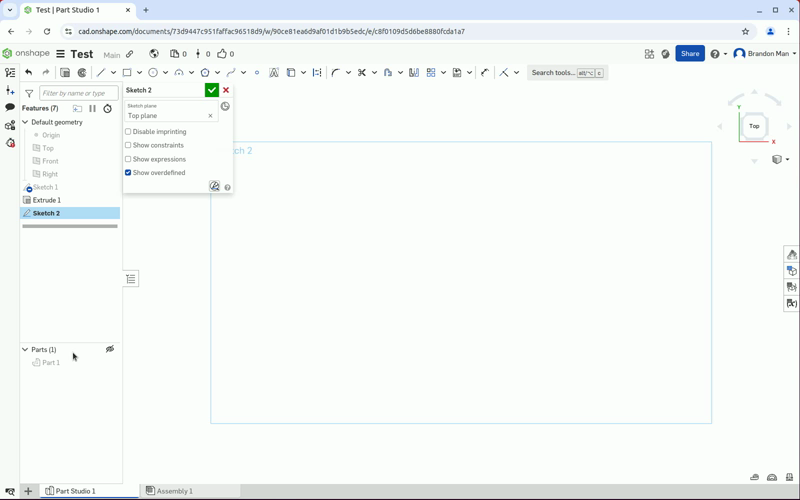
key(l)
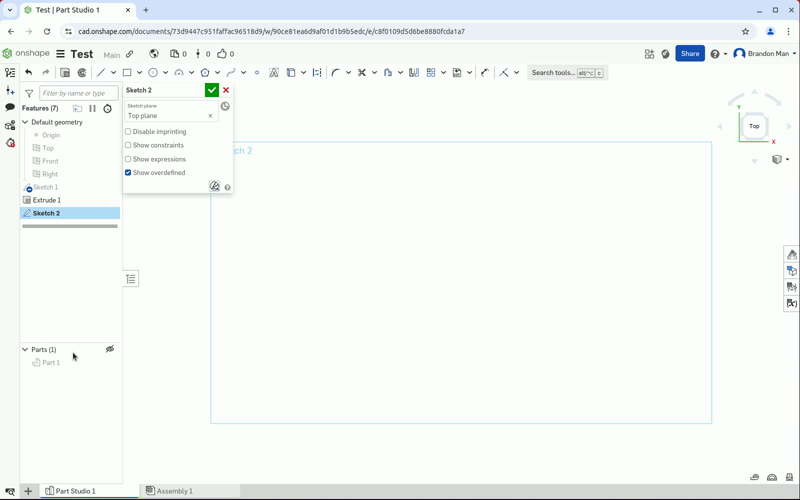
key_down(shift)
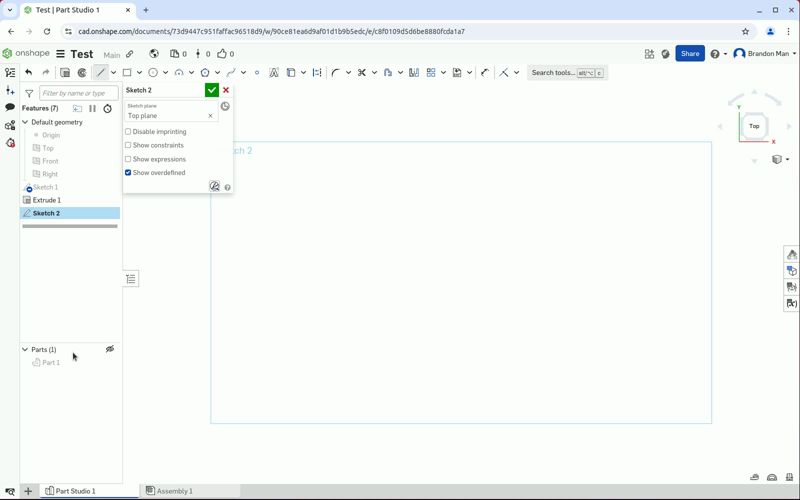
mouse_move(498, 270)
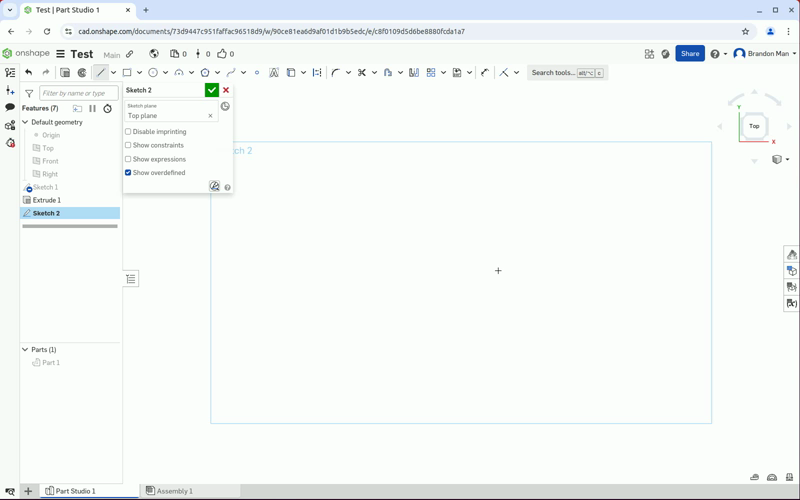
click(498, 270)
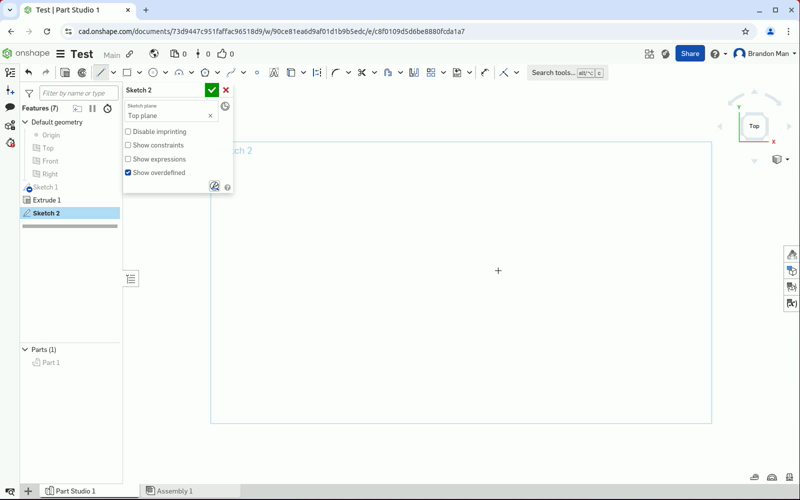
key_up(shift)
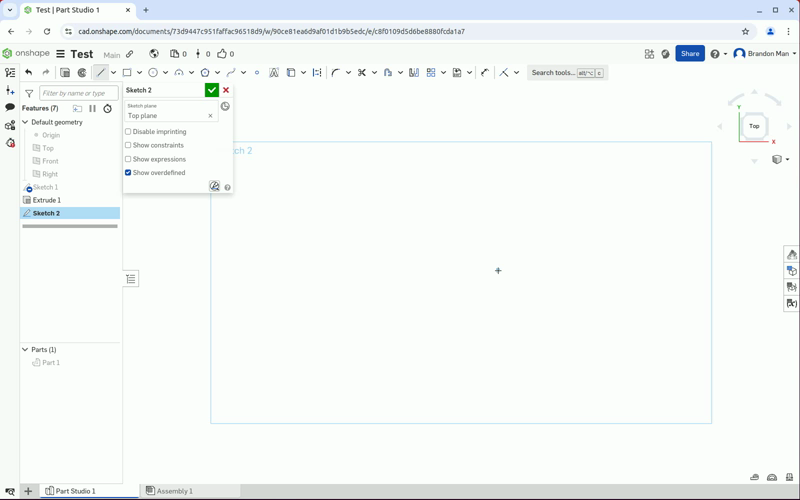
key_down(shift)
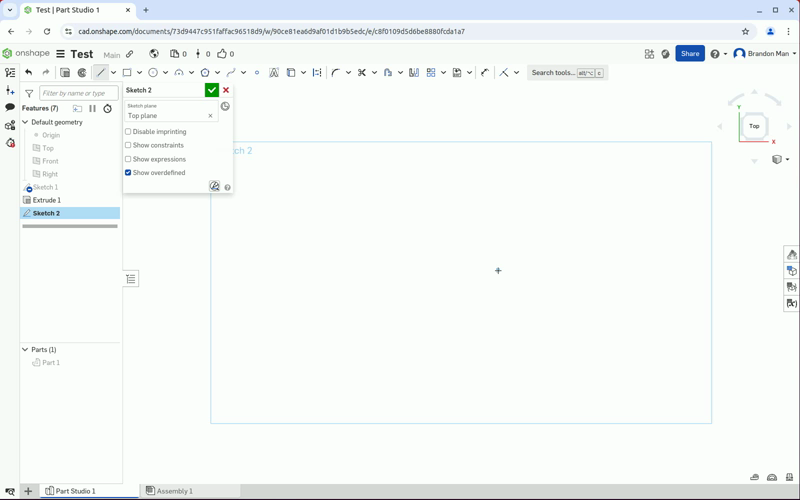
mouse_move(573, 244)
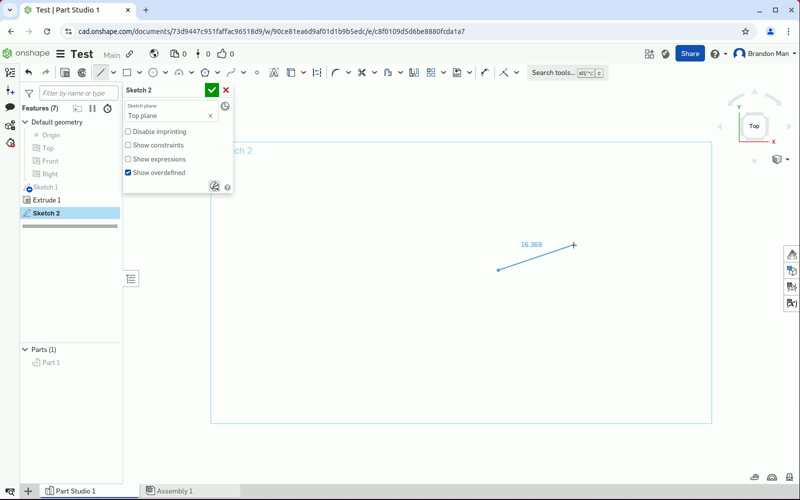
click(573, 244)
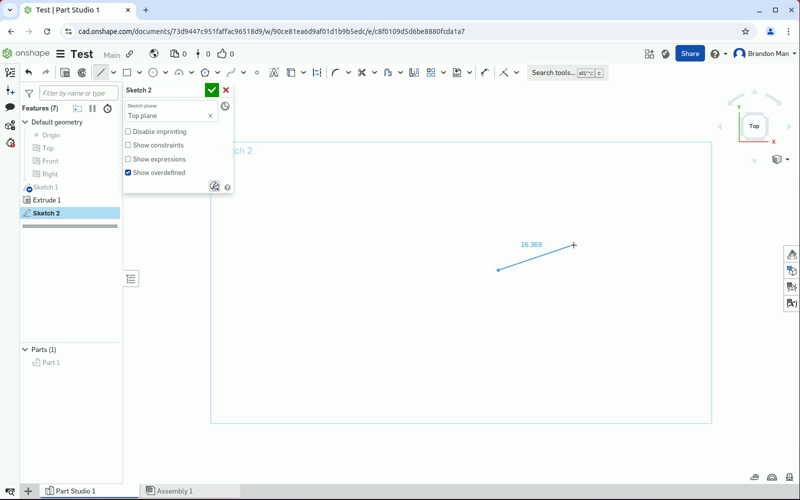
key_up(shift)
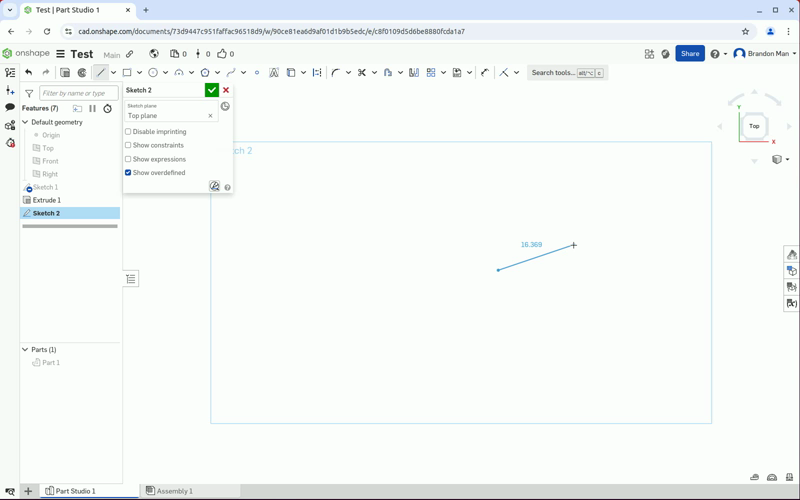
key_down(shift)
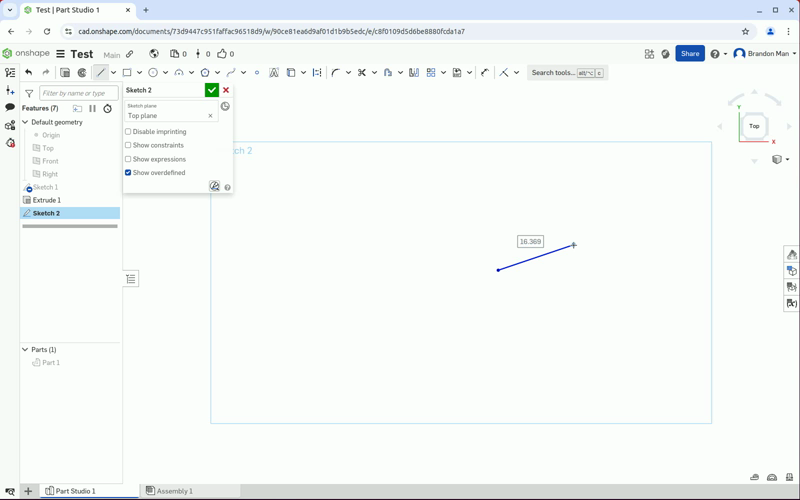
mouse_move(589, 244)
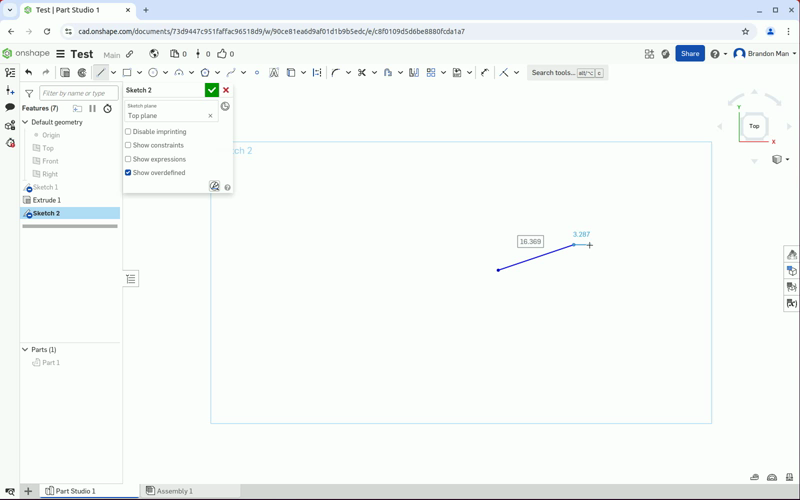
mouse_move(573, 207)
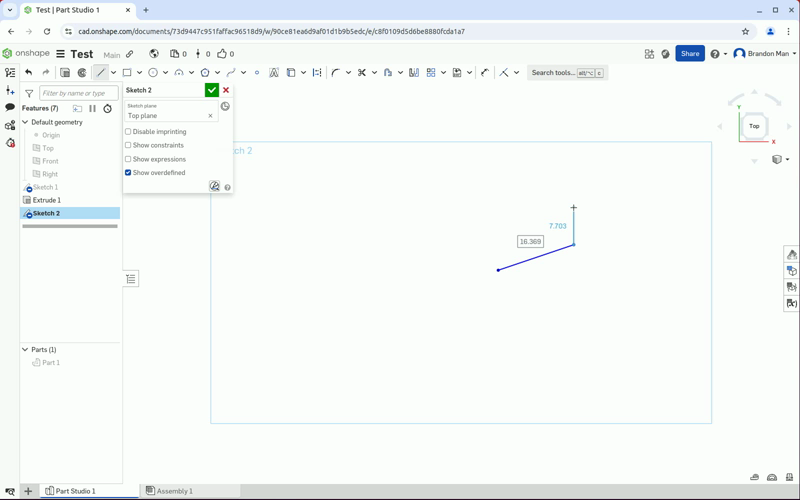
click(573, 207)
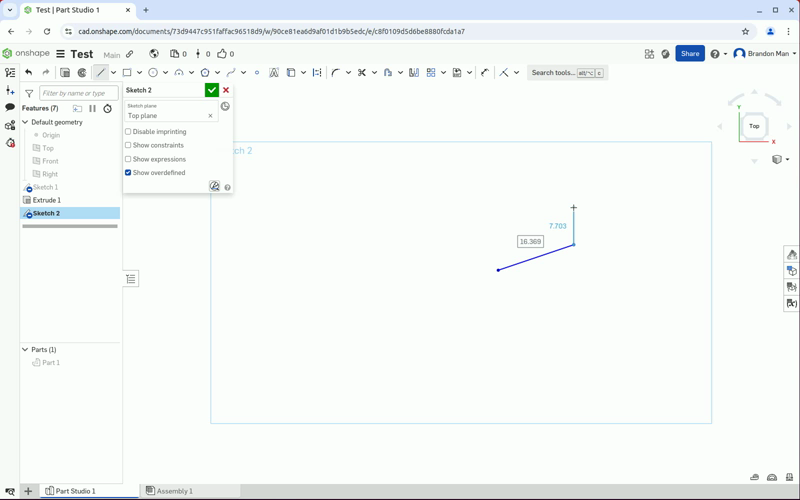
key_up(shift)
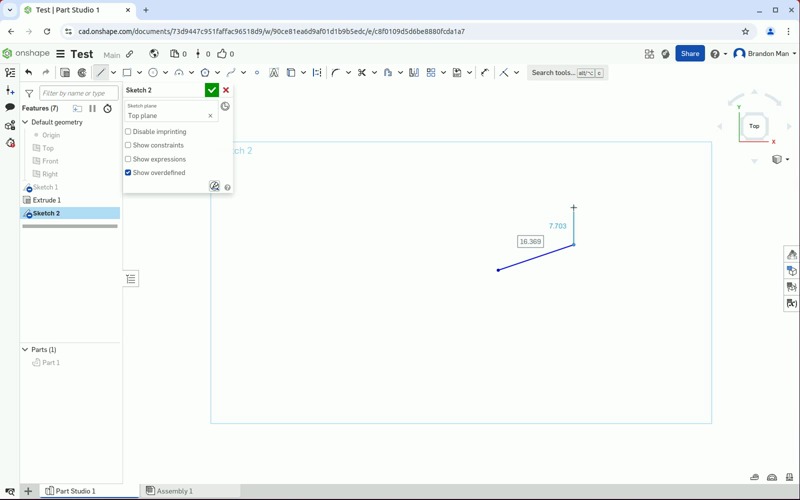
key_down(shift)
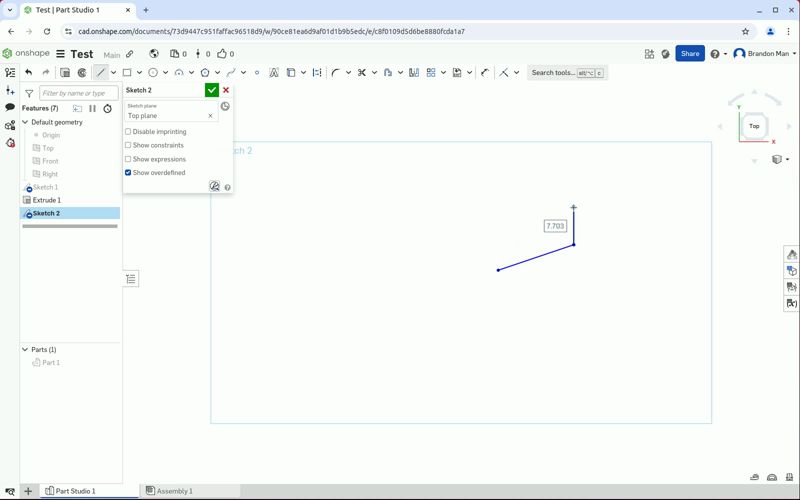
mouse_move(498, 207)
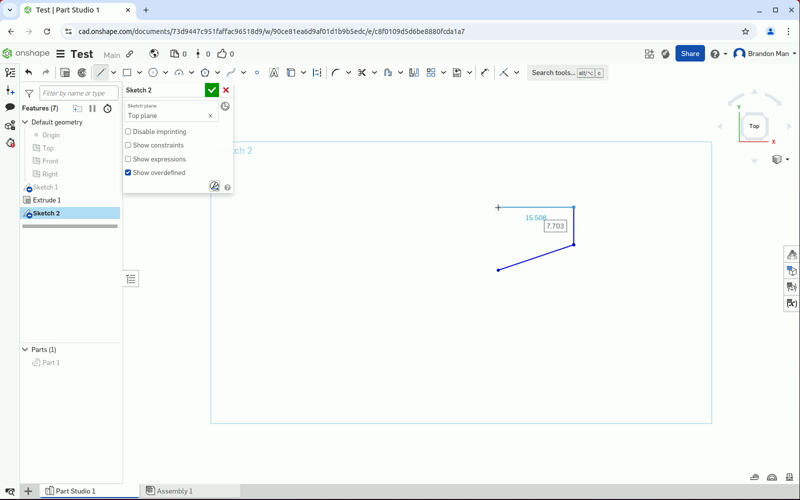
click(498, 207)
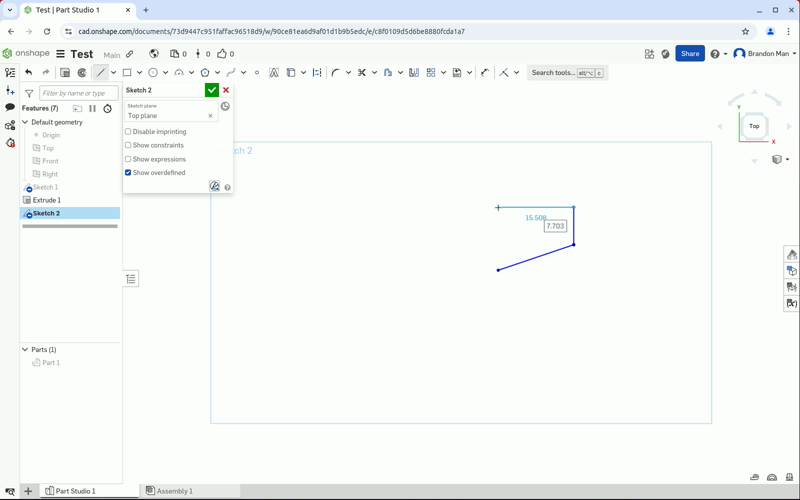
key_up(shift)
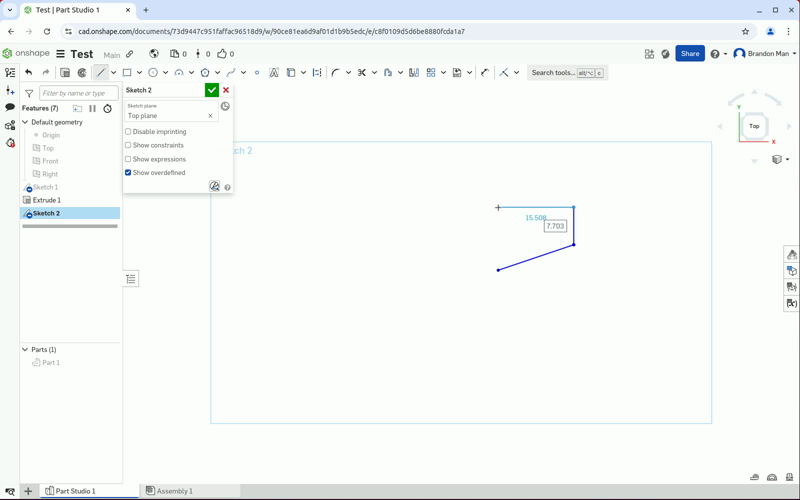
key_down(shift)
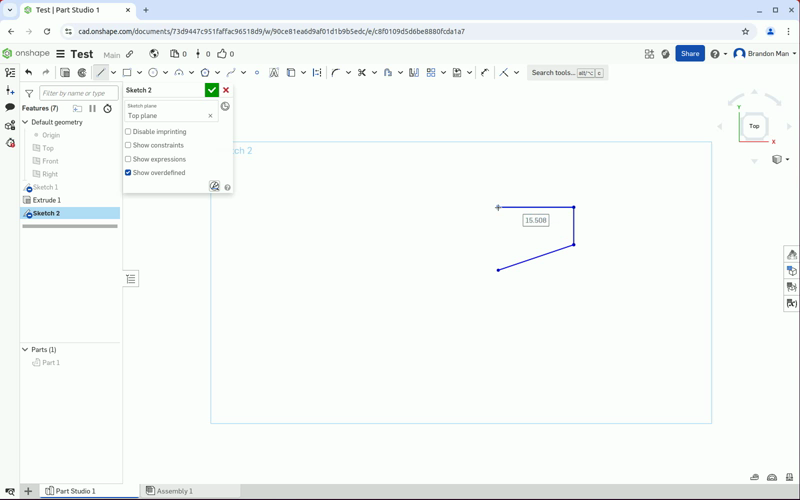
mouse_move(498, 270)
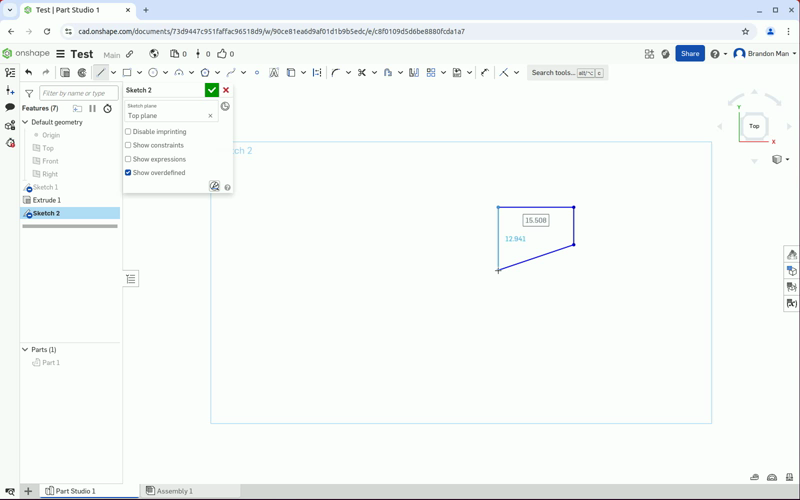
key_up(shift)
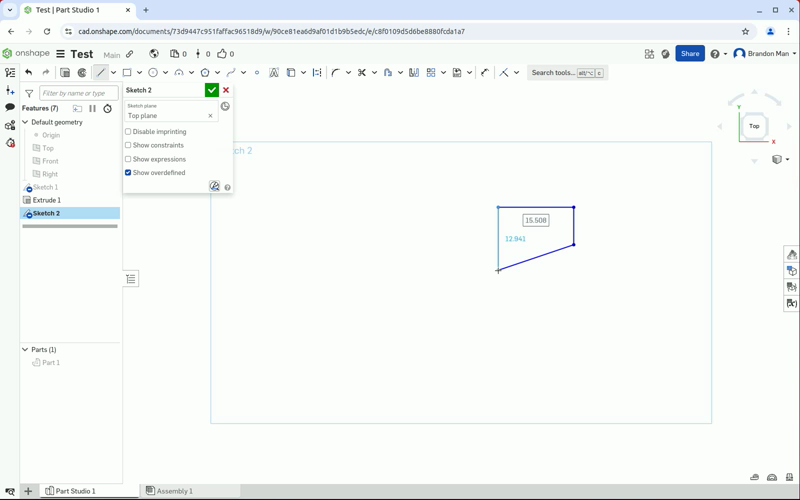
click(498, 270)
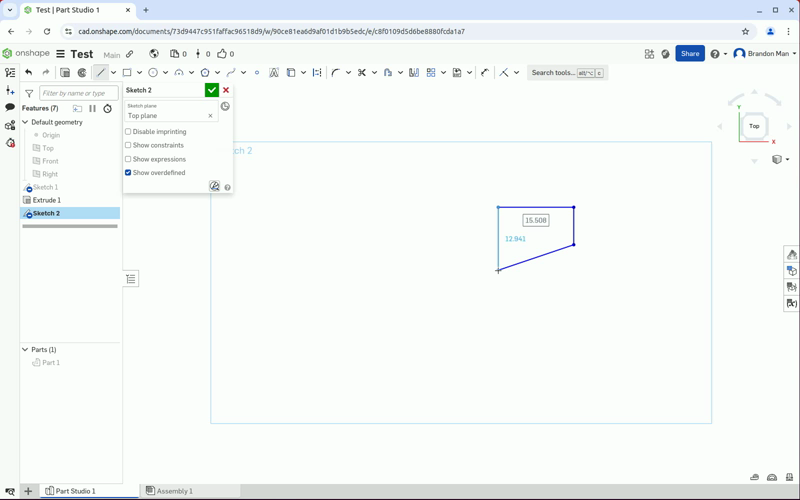
key(esc)
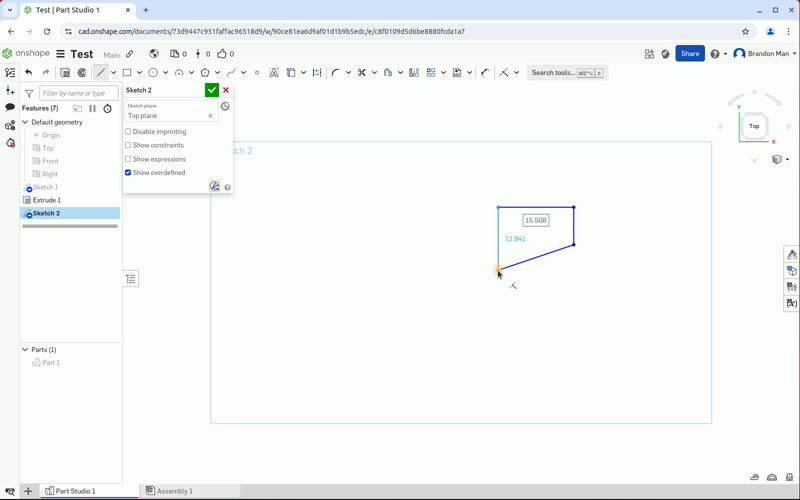
mouse_move(506, 213)
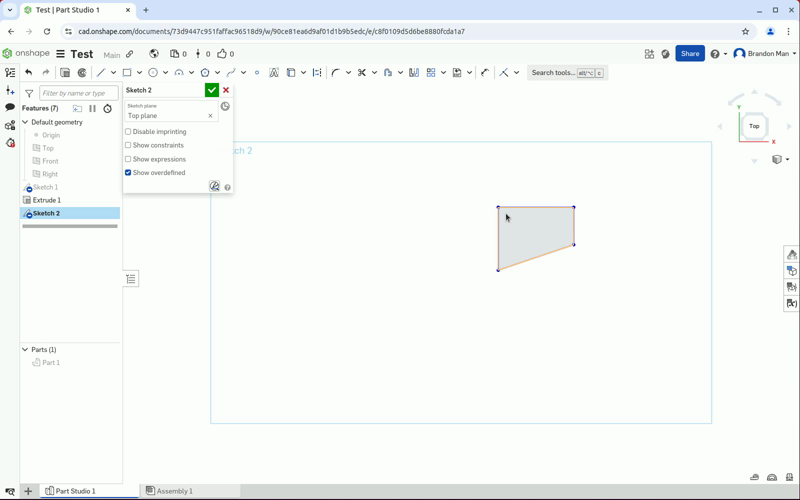
click(506, 213)
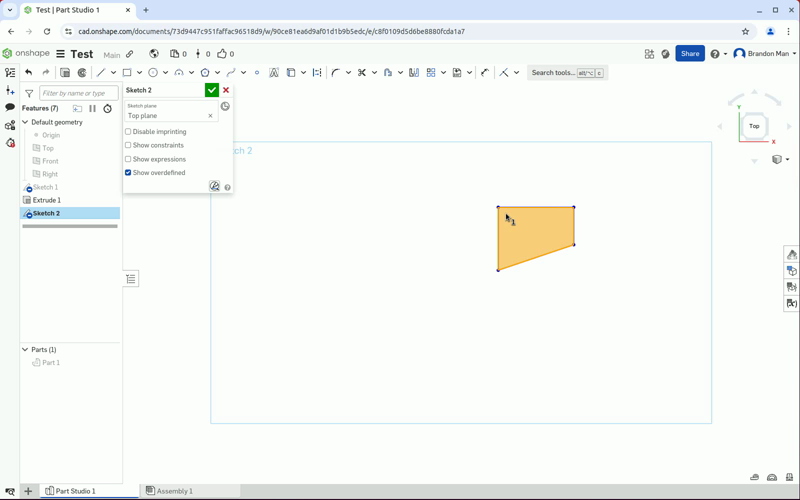
mouse_move(73, 352)
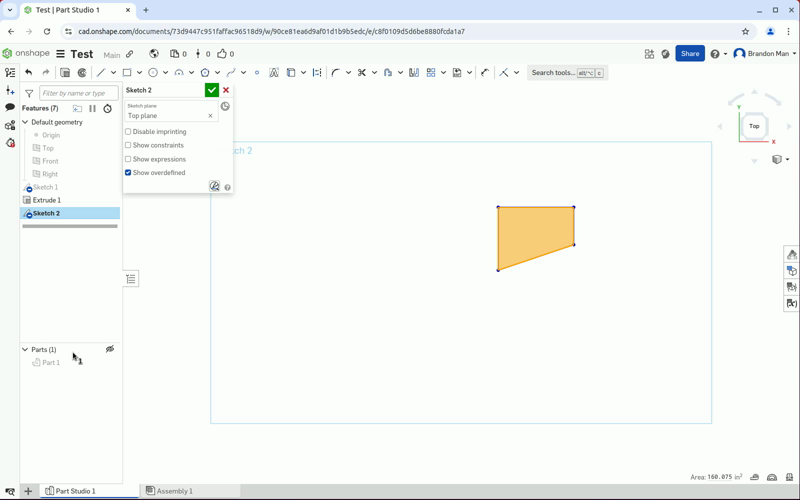
key(shift+y)
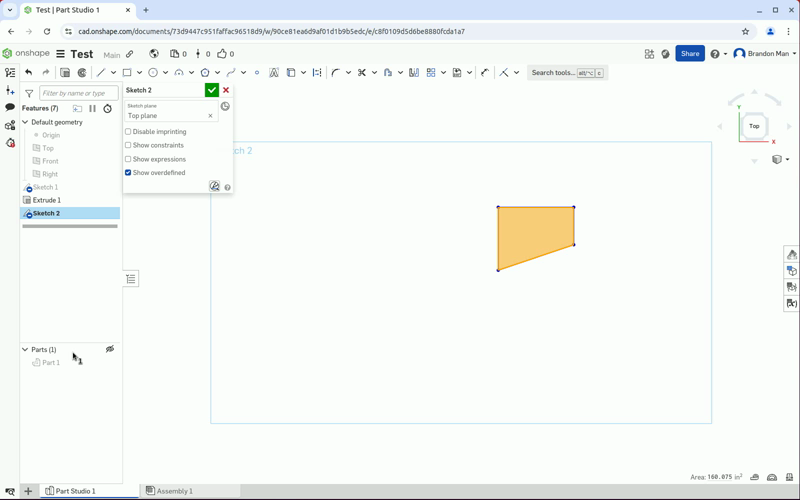
key(shift+e)
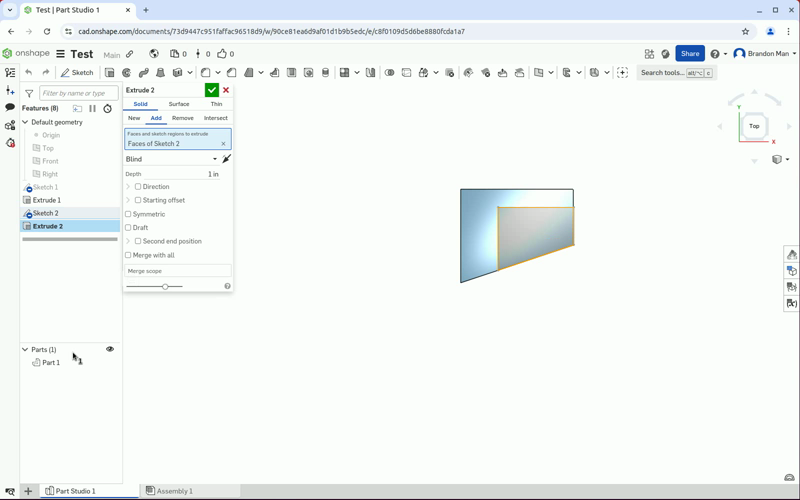
mouse_move(143, 106)
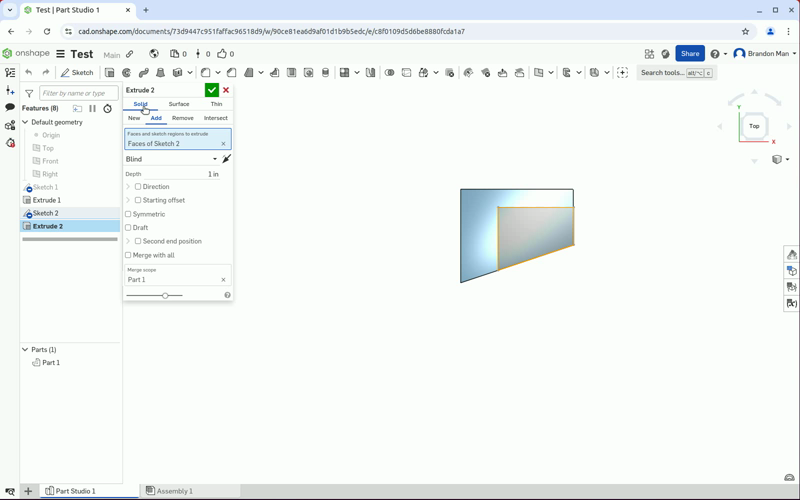
click(143, 106)
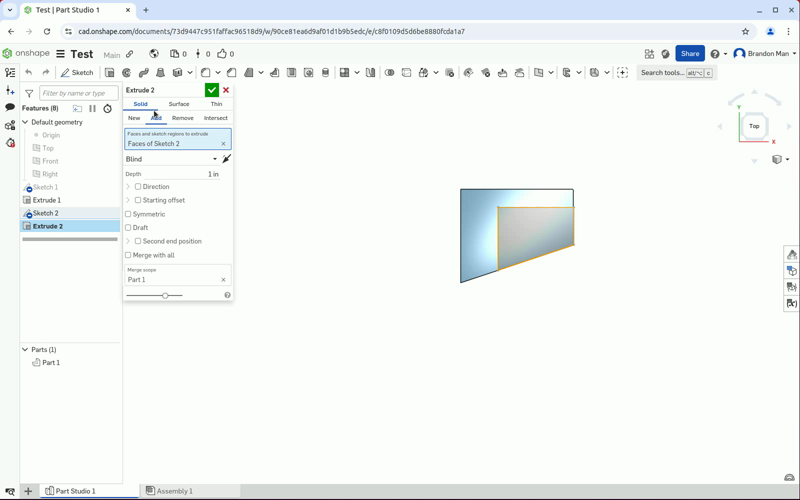
mouse_move(186, 120)
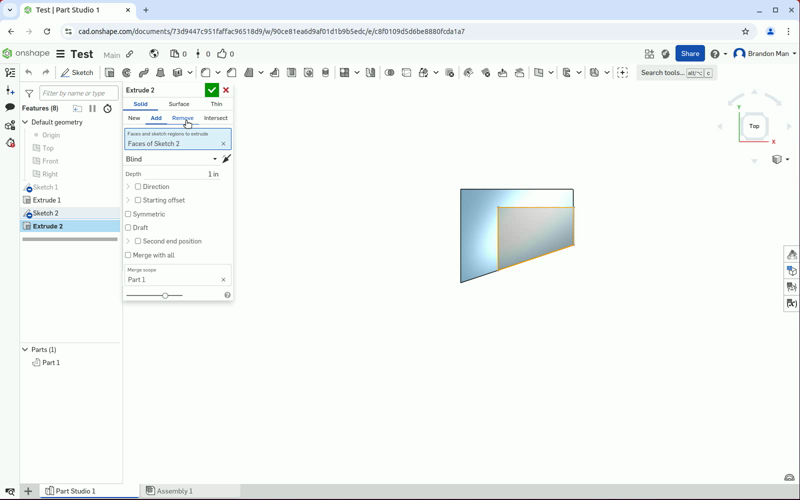
click(186, 120)
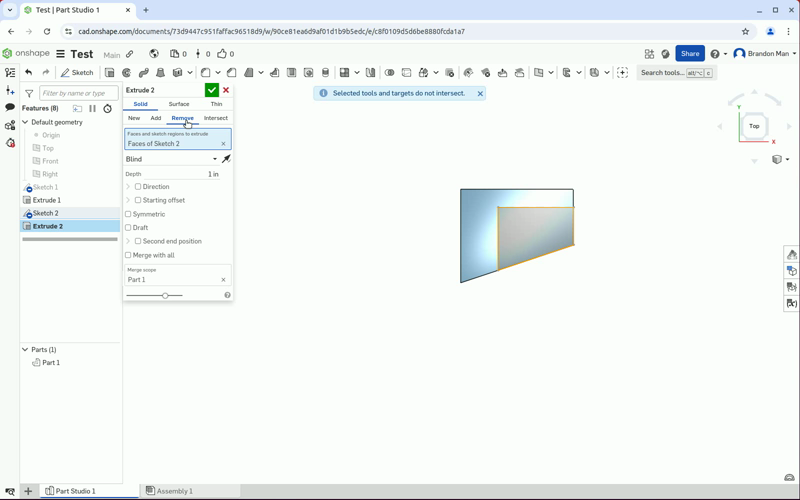
key(tab, 4)
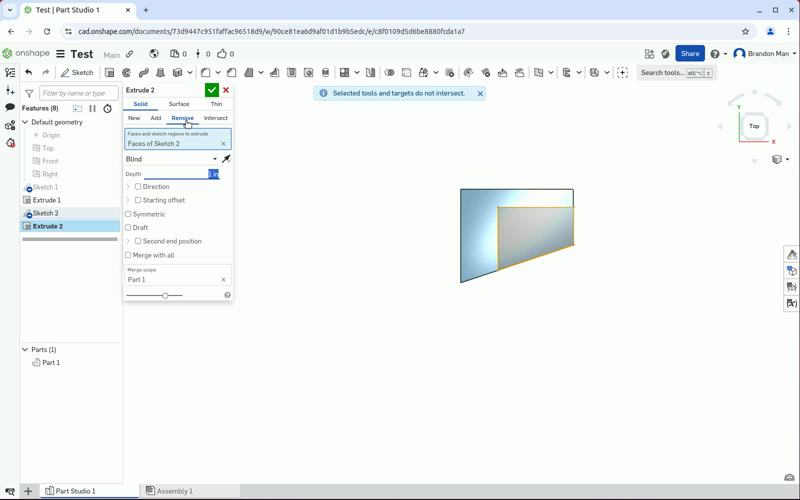
text(-19.016)
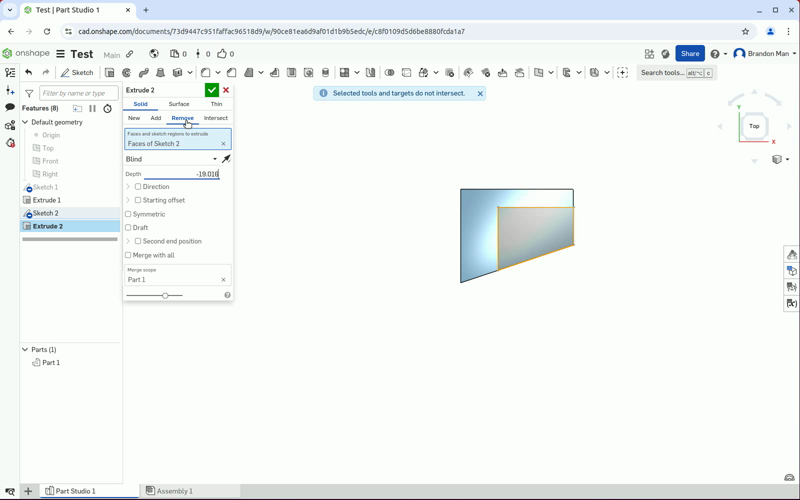
key(tab, 6)
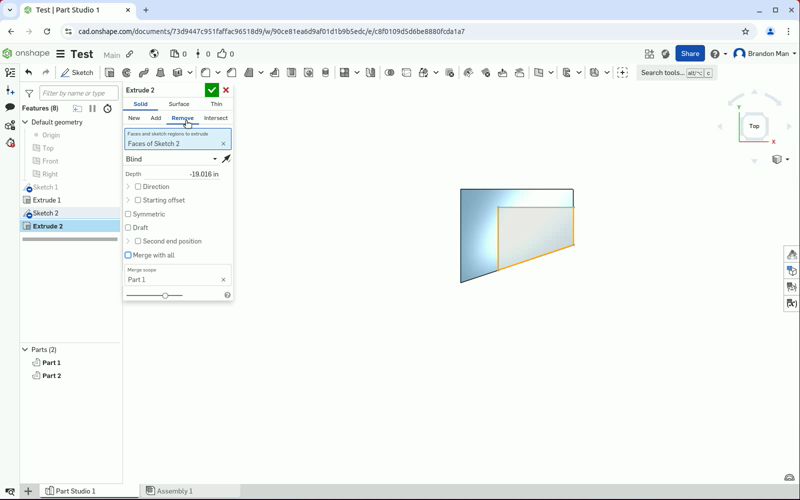
key(space)
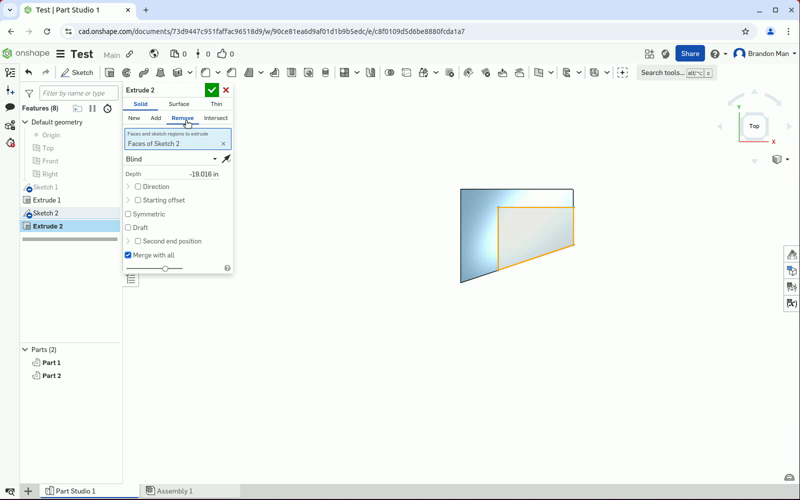
key(enter)
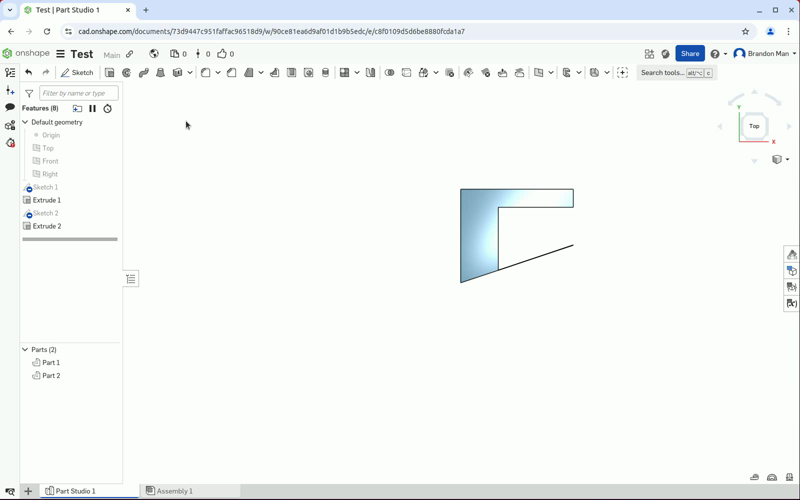
key(shift+h)
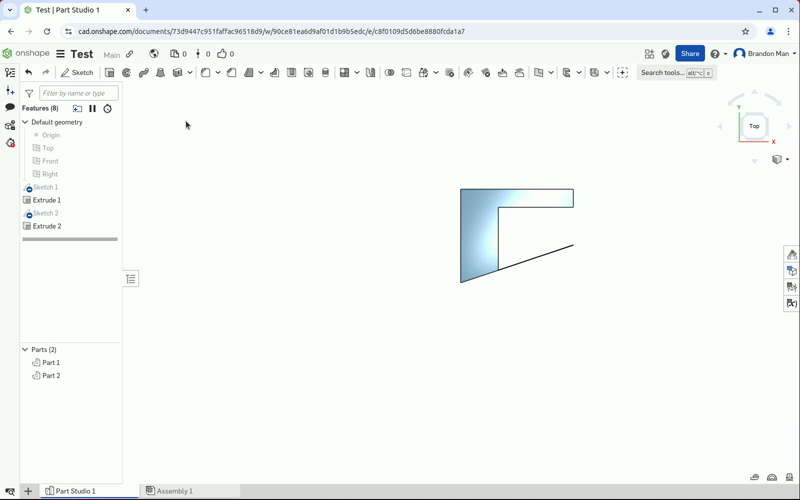
key(shift+h)
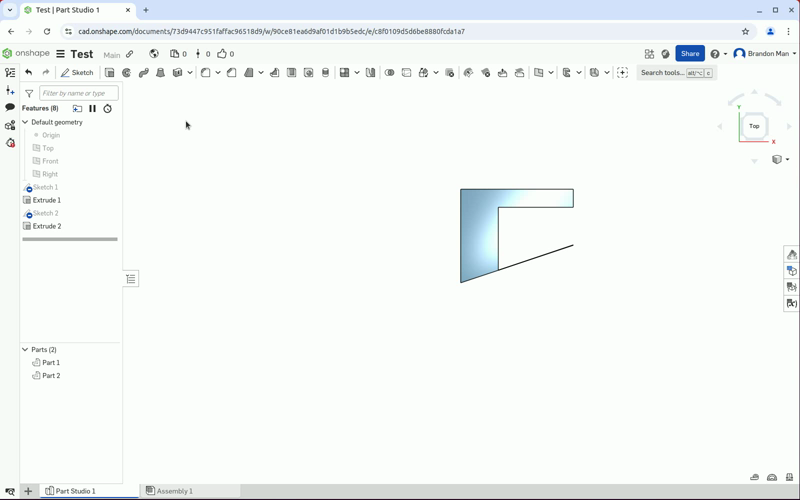
mouse_move(73, 189)
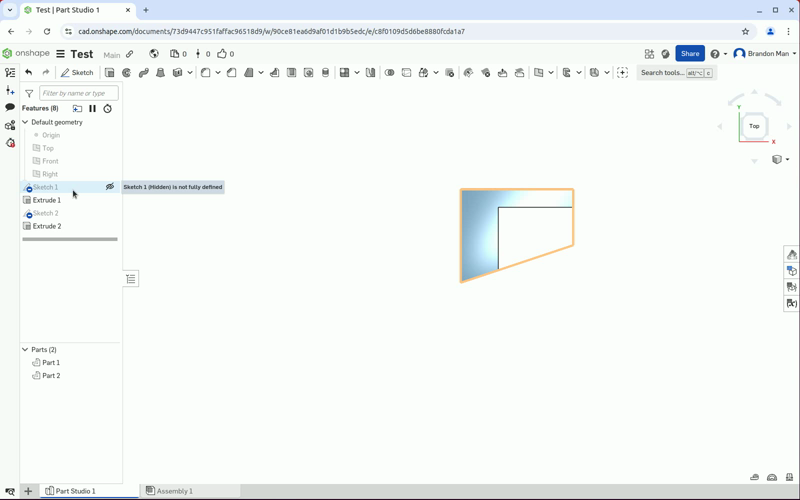
click(73, 189)
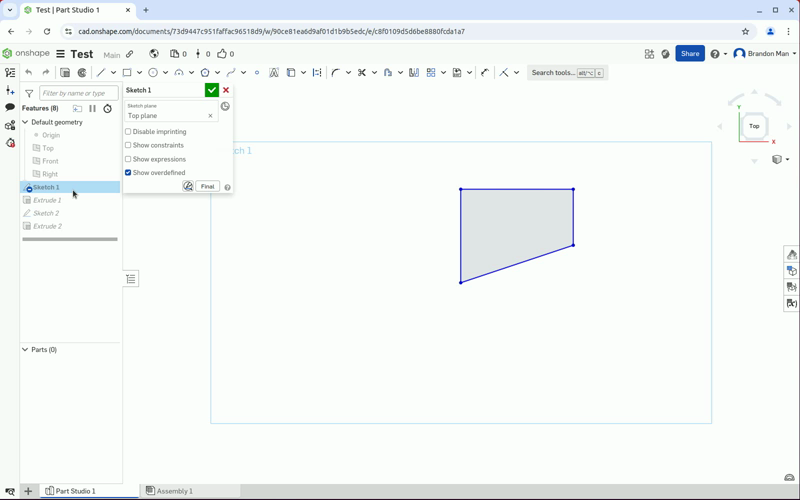
mouse_move(229, 92)
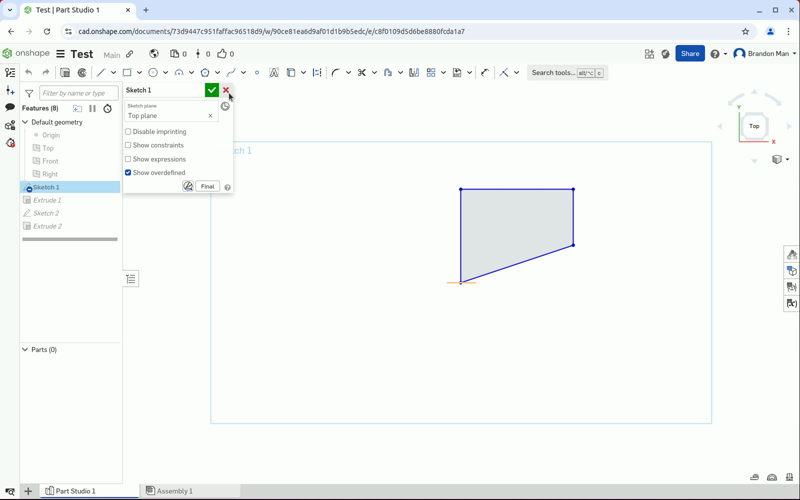
click(229, 92)
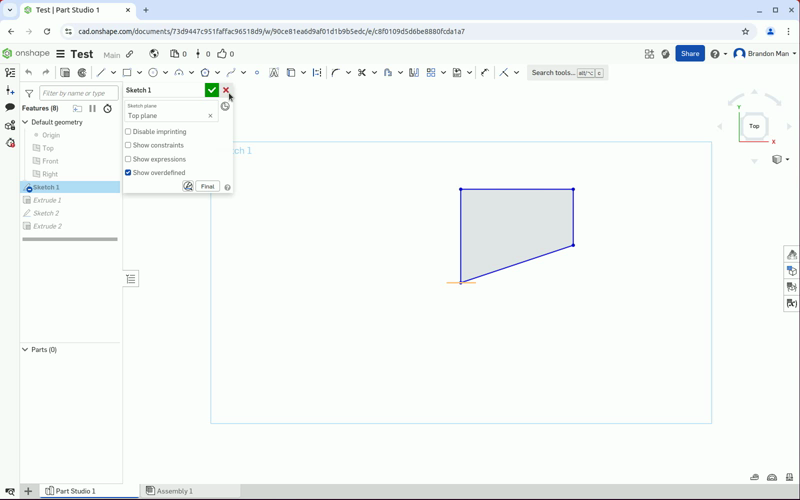
key(shift+s)
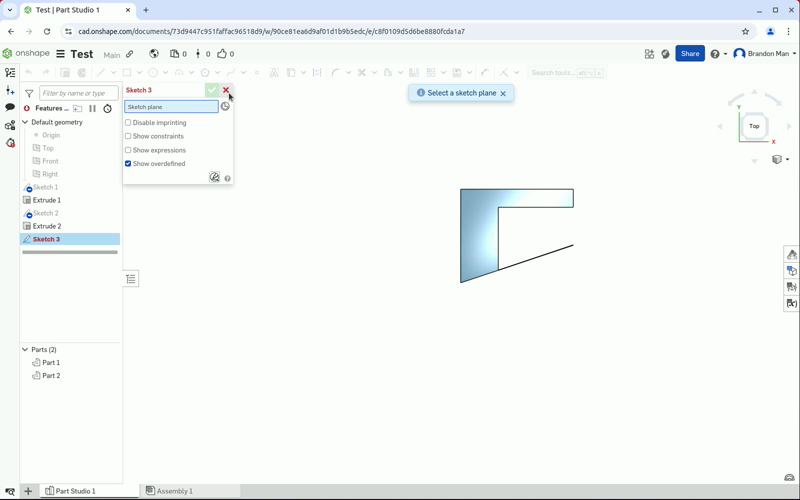
mouse_move(73, 150)
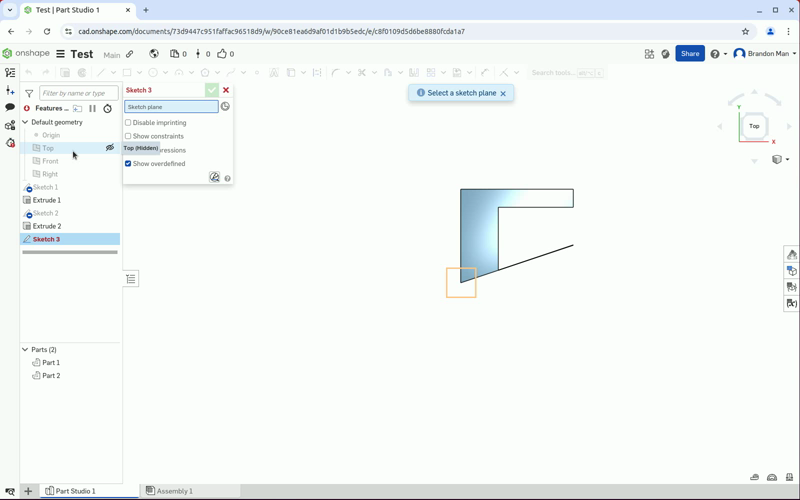
click(73, 150)
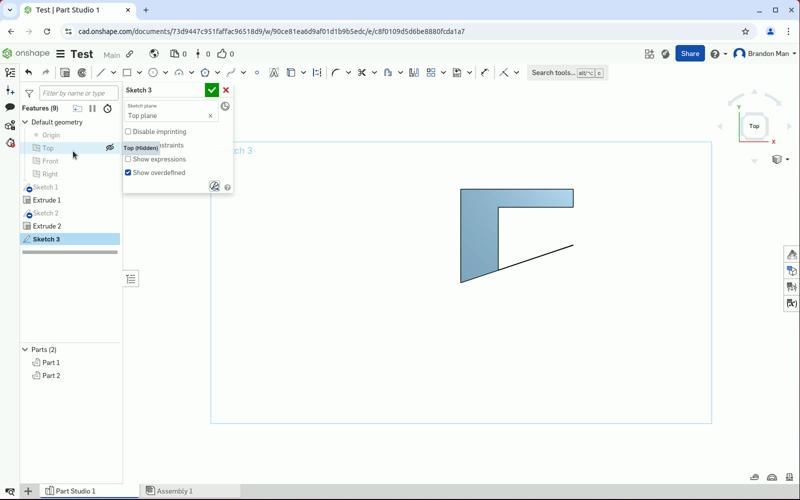
mouse_move(73, 352)
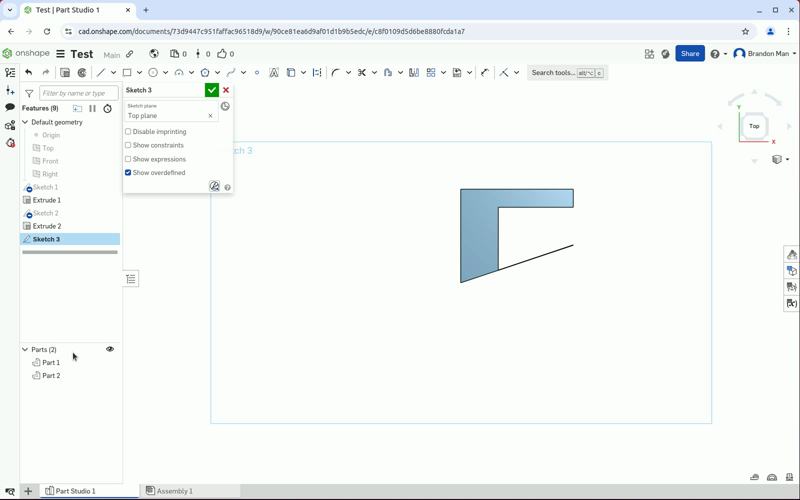
key(y)
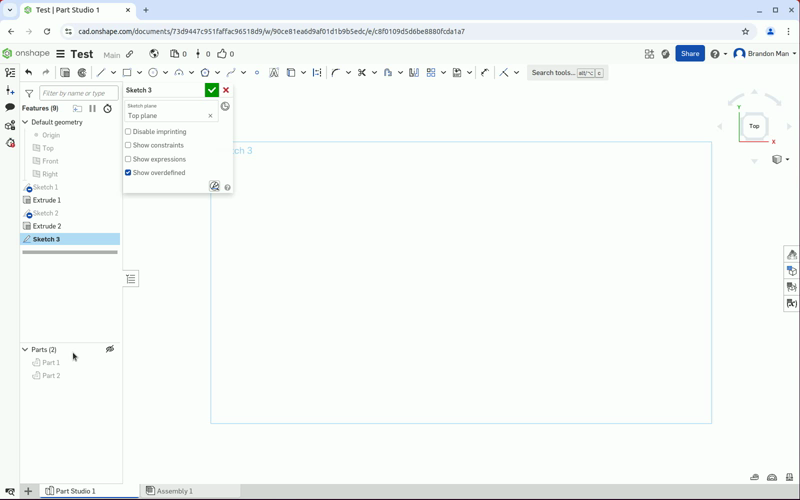
key(l)
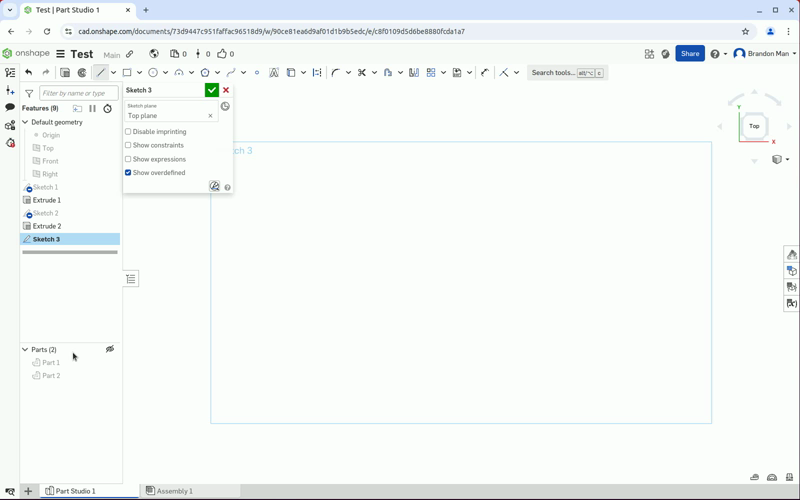
key_down(shift)
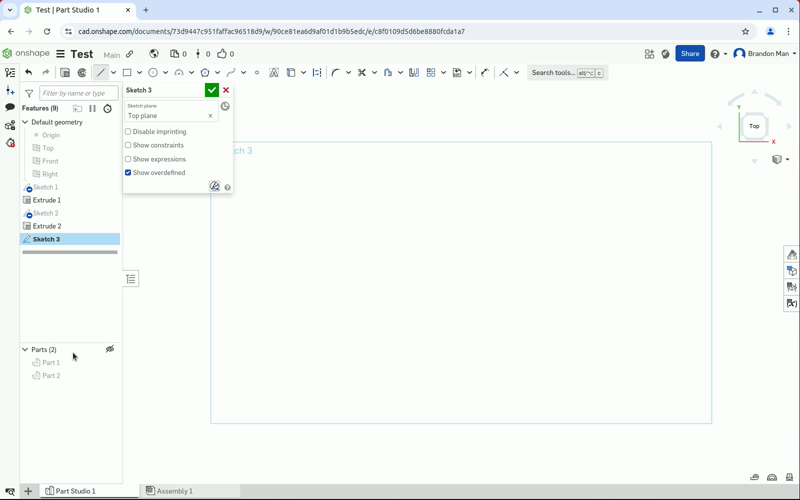
mouse_move(498, 270)
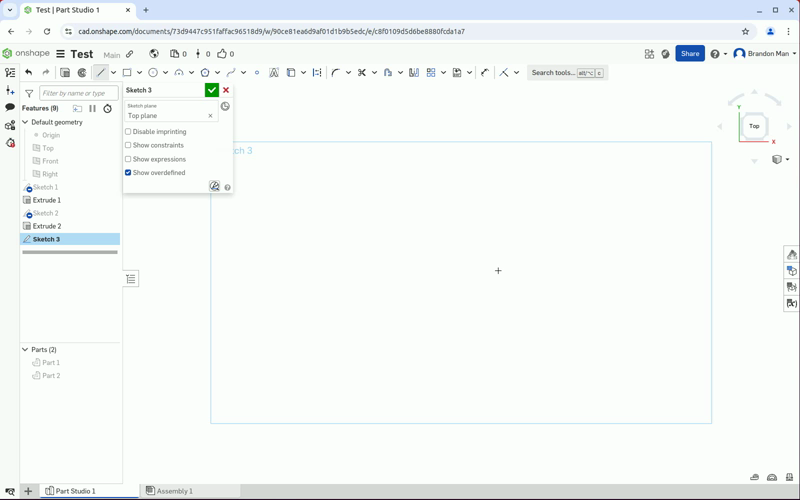
click(498, 270)
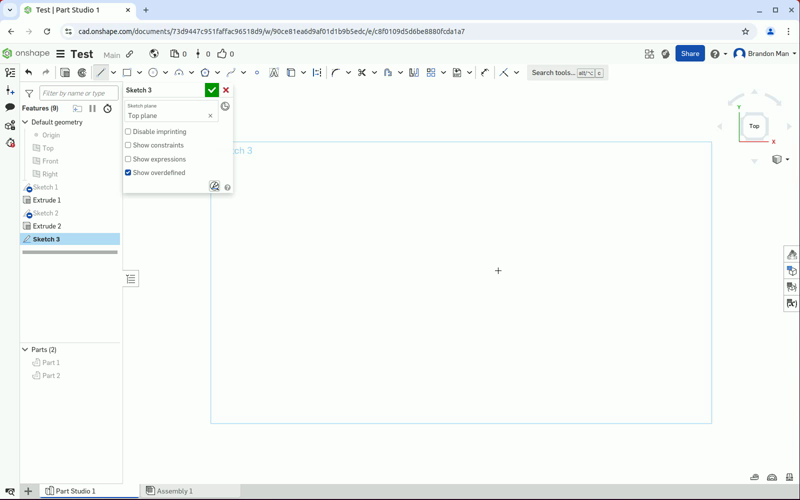
key_up(shift)
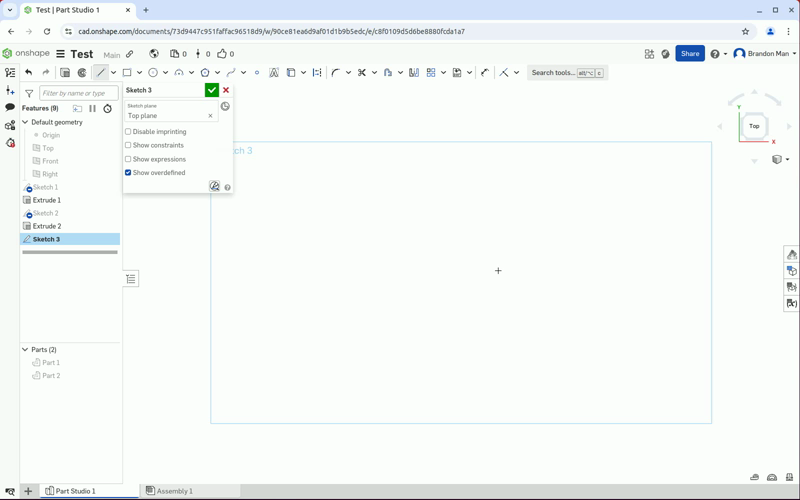
key_down(shift)
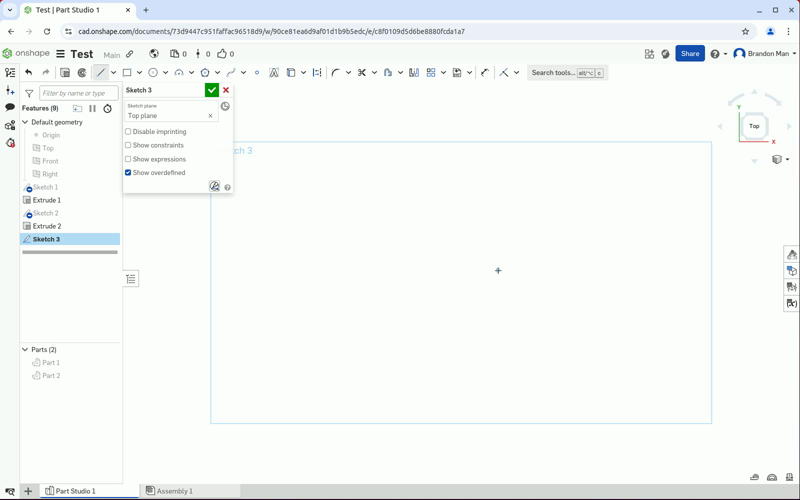
mouse_move(573, 244)
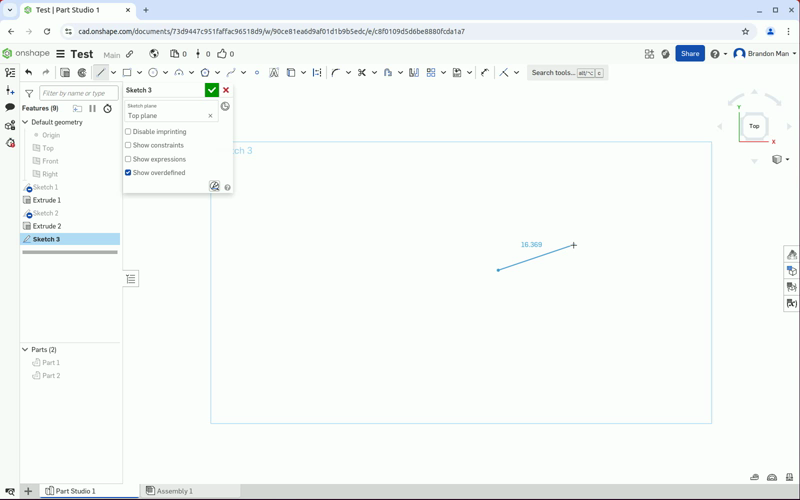
click(573, 244)
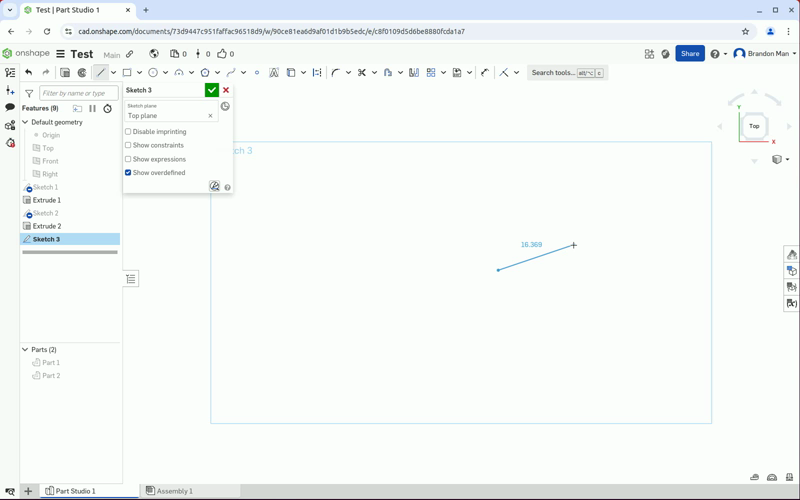
key_up(shift)
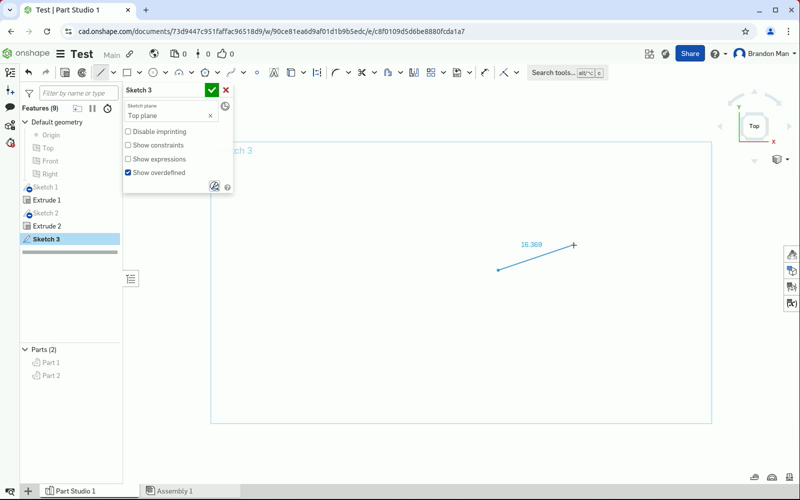
key_down(shift)
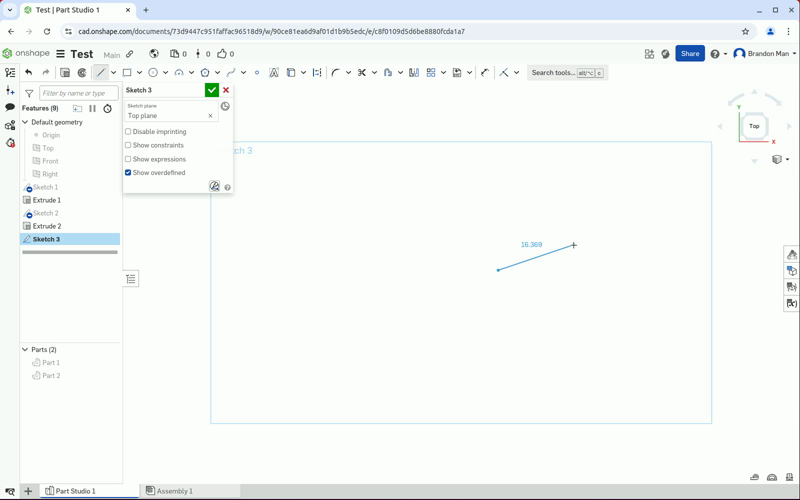
mouse_move(589, 244)
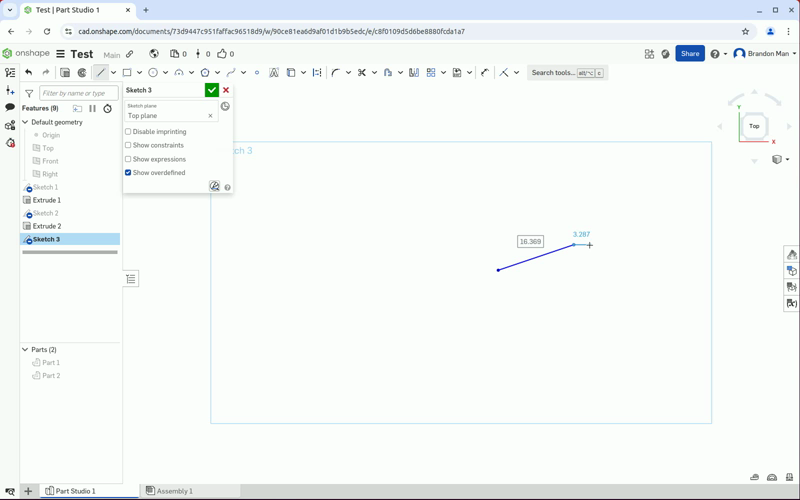
mouse_move(573, 207)
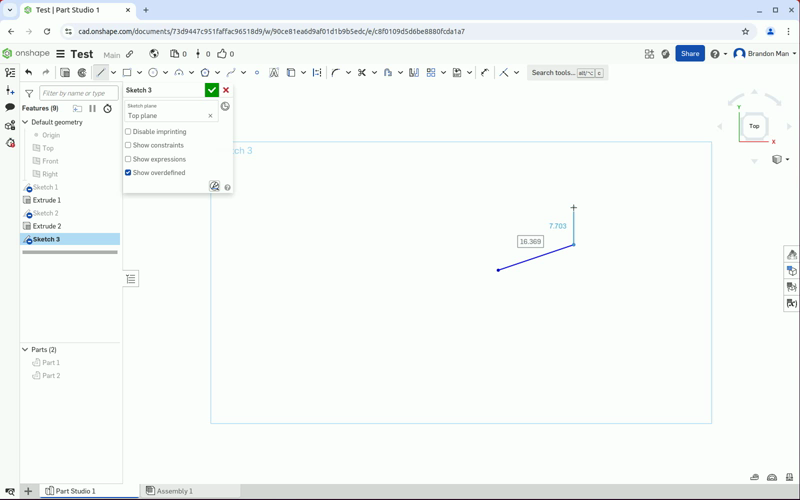
click(573, 207)
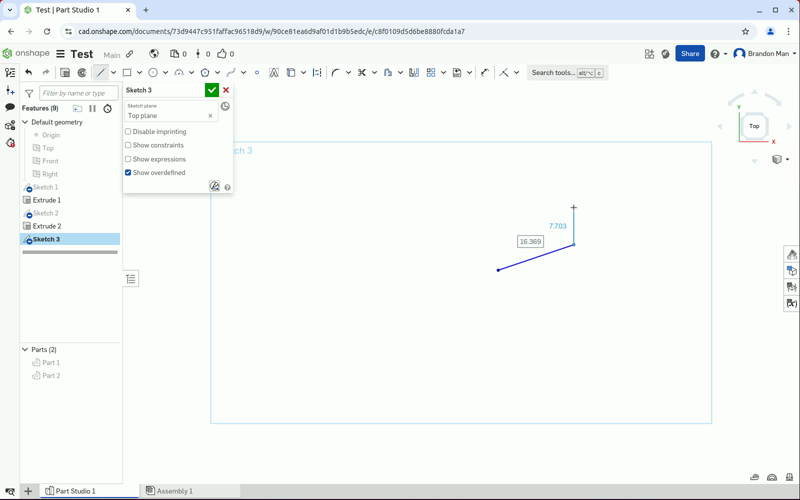
key_up(shift)
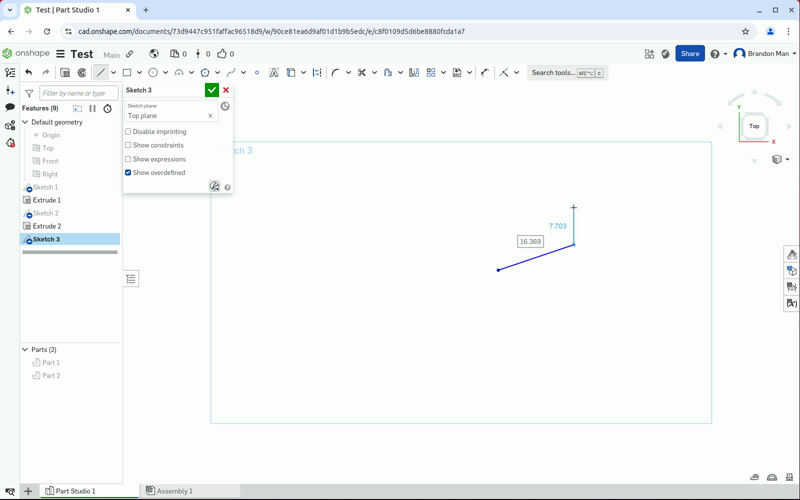
key_down(shift)
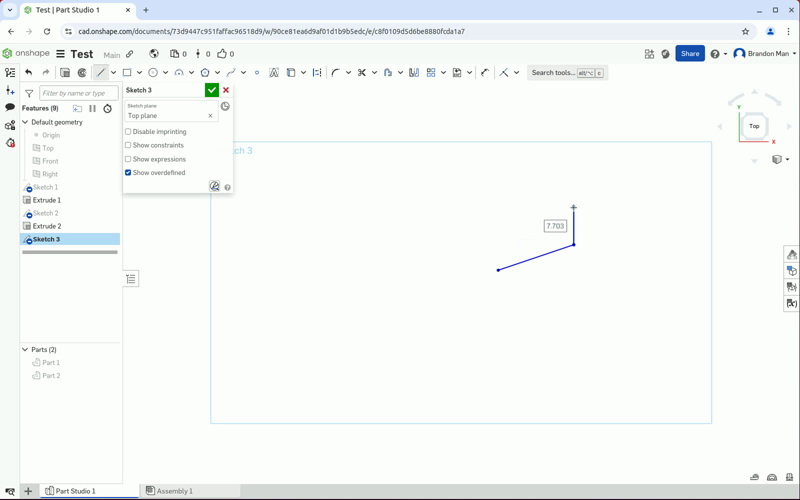
mouse_move(498, 207)
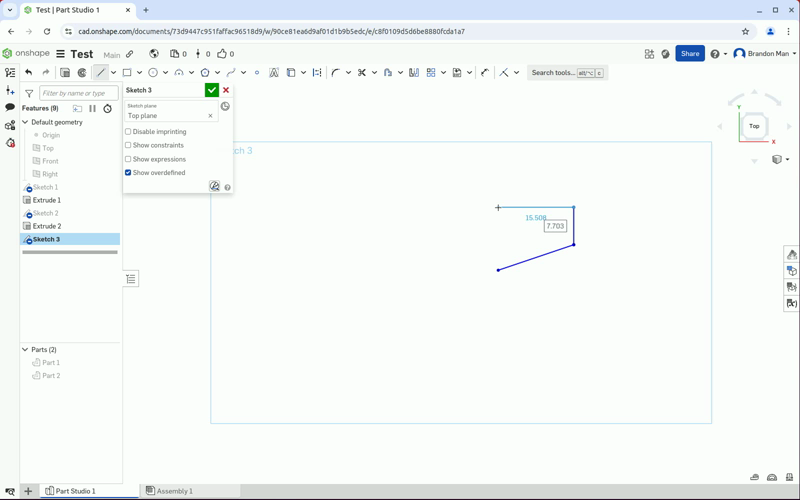
click(498, 207)
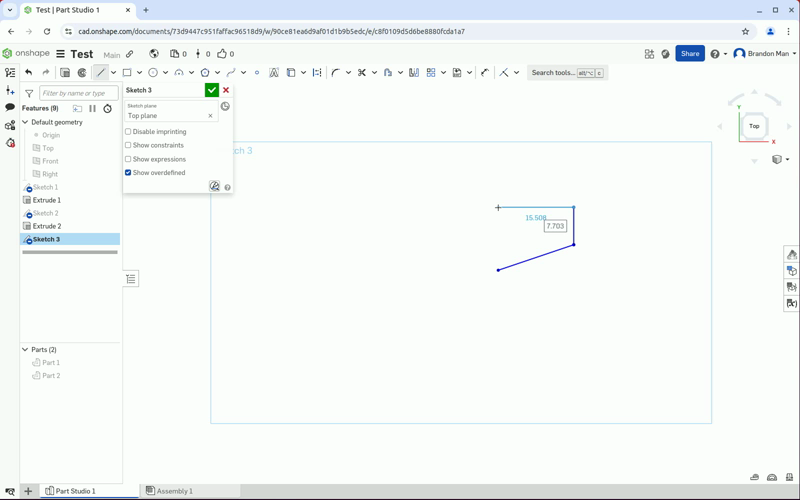
key_up(shift)
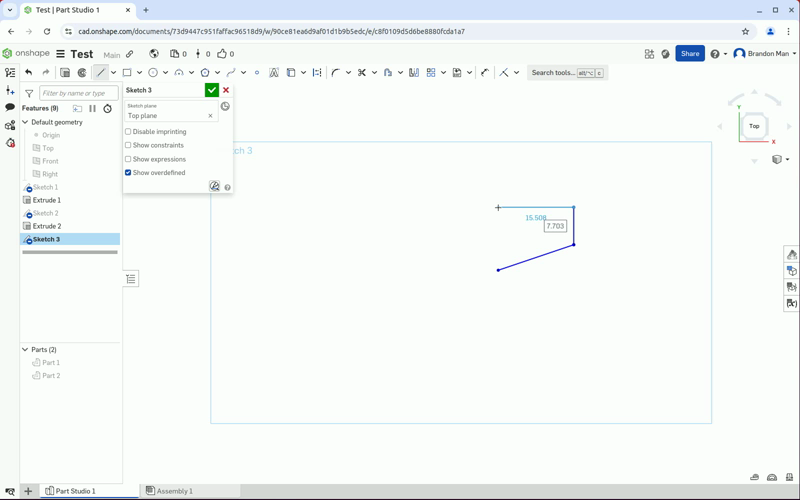
key_down(shift)
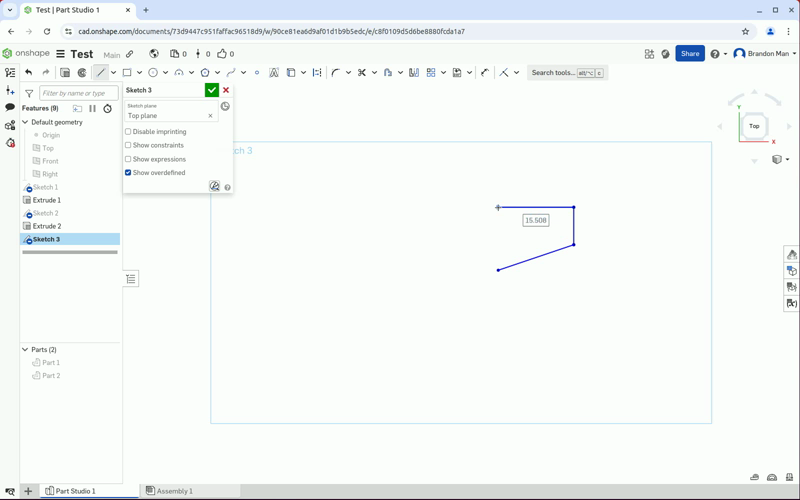
mouse_move(498, 270)
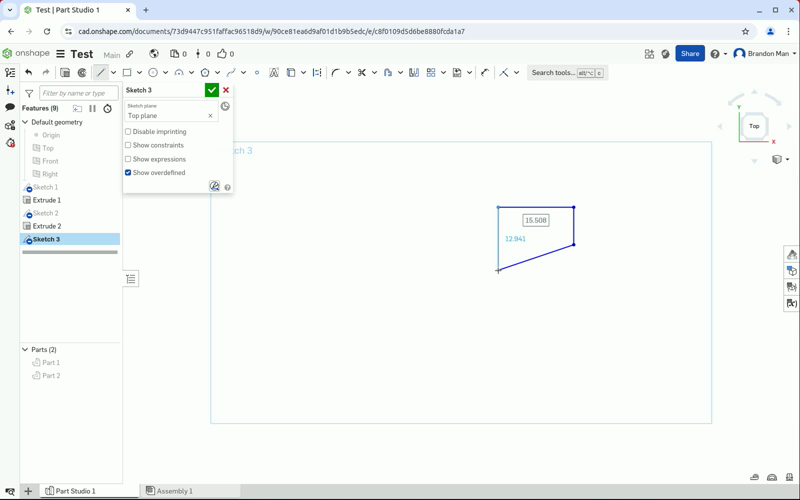
key_up(shift)
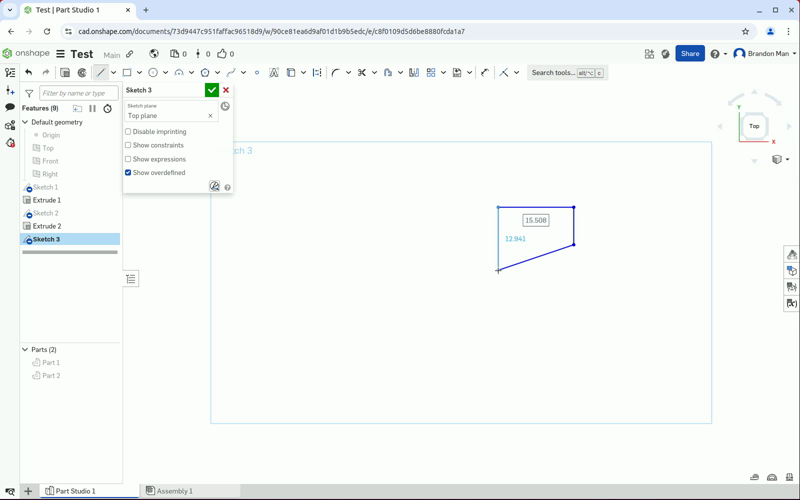
click(498, 270)
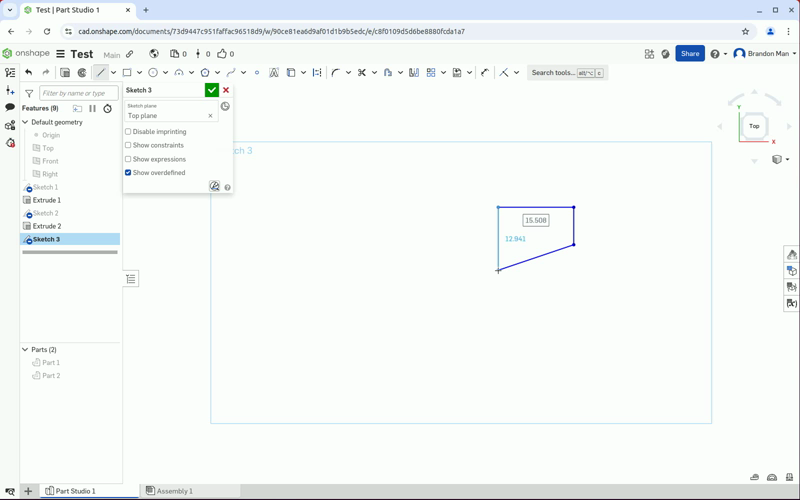
key(esc)
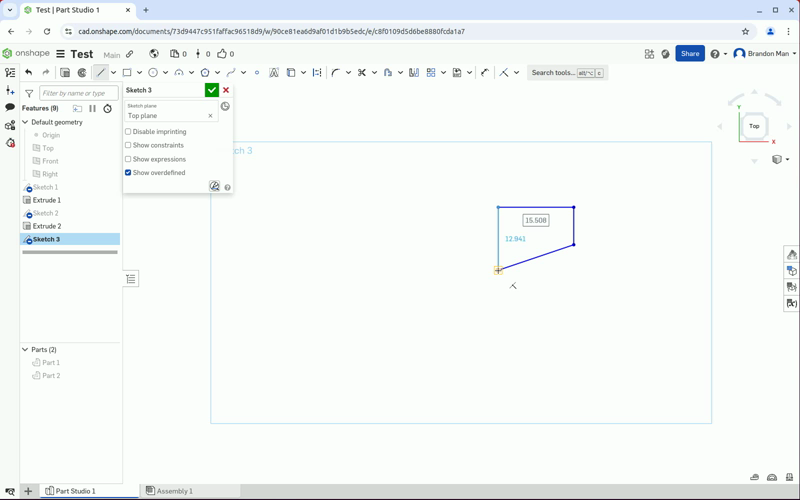
mouse_move(530, 235)
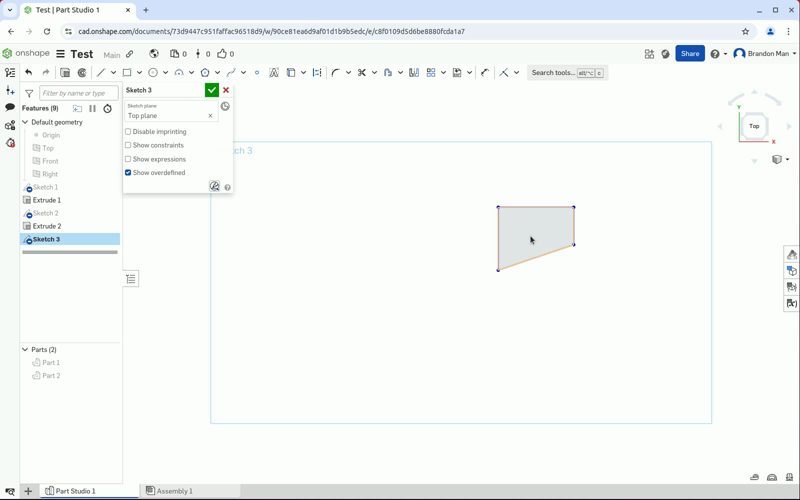
click(530, 235)
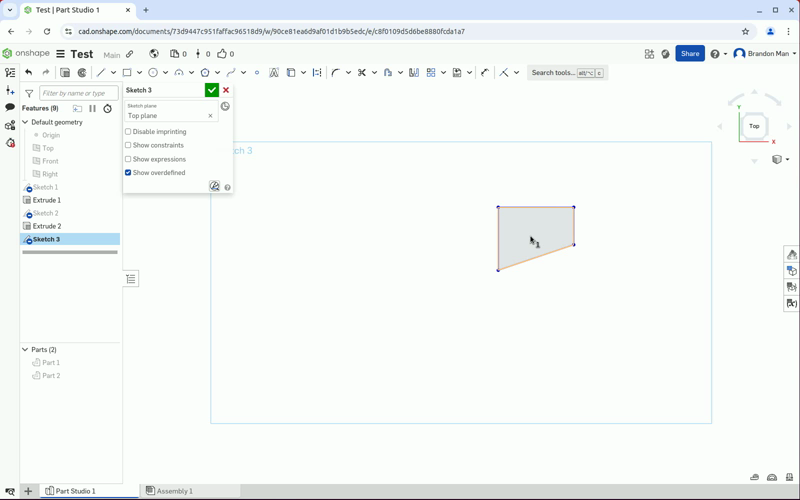
mouse_move(73, 352)
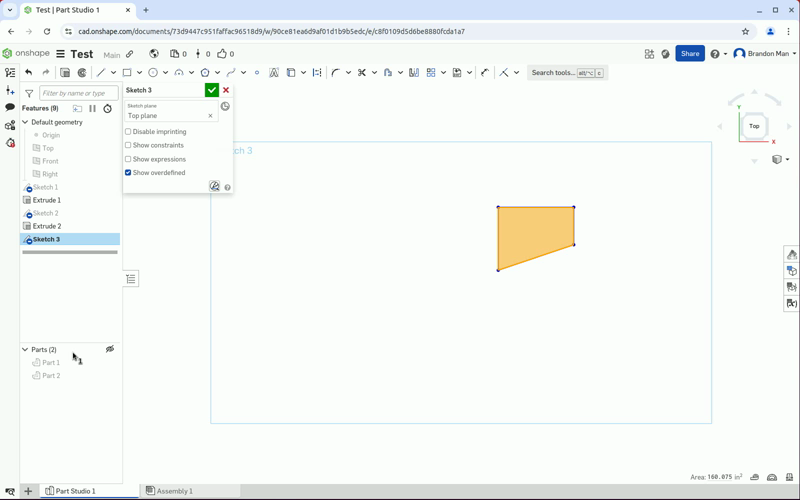
key(shift+y)
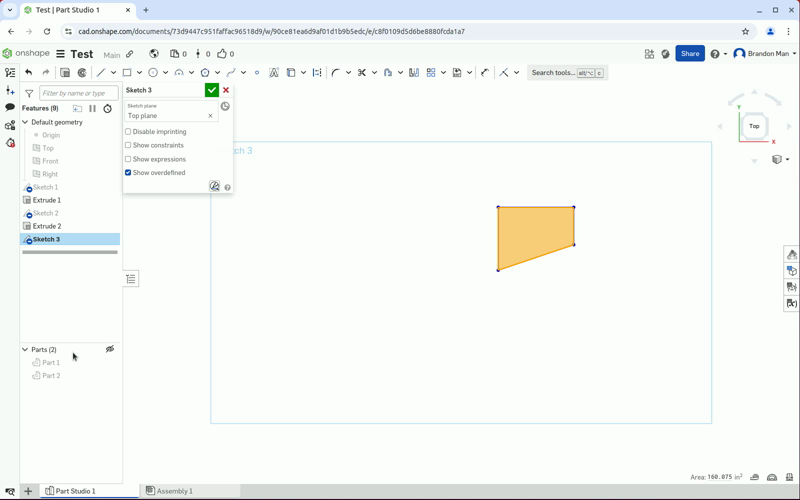
key(shift+e)
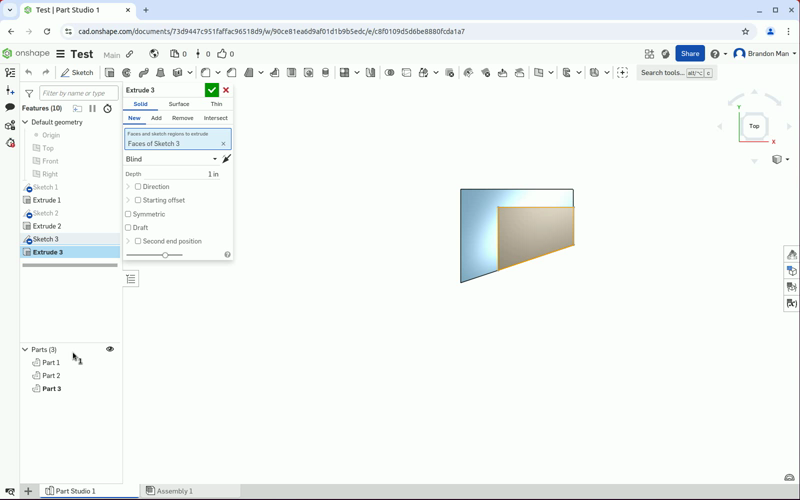
mouse_move(143, 106)
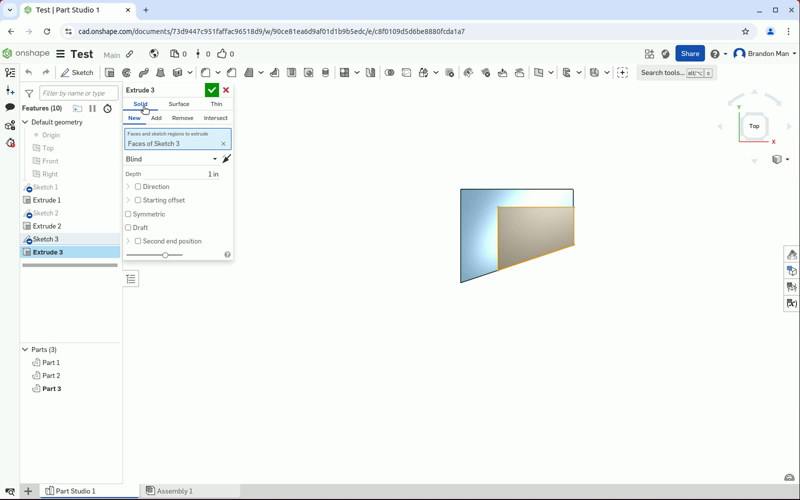
click(143, 106)
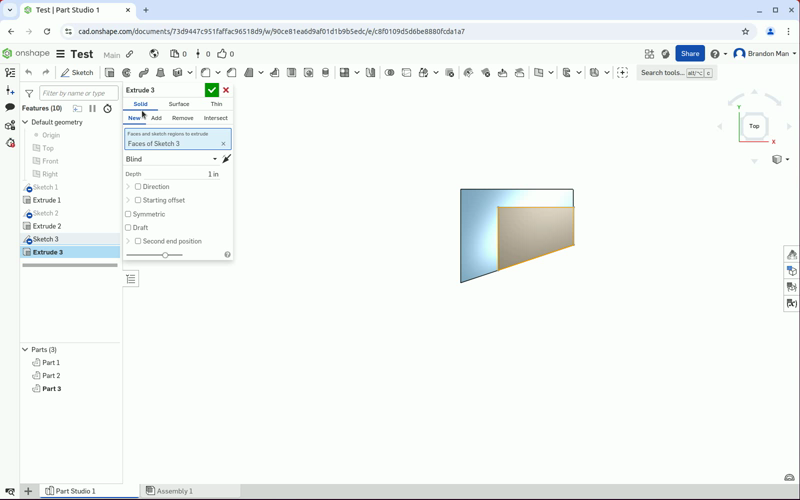
mouse_move(137, 120)
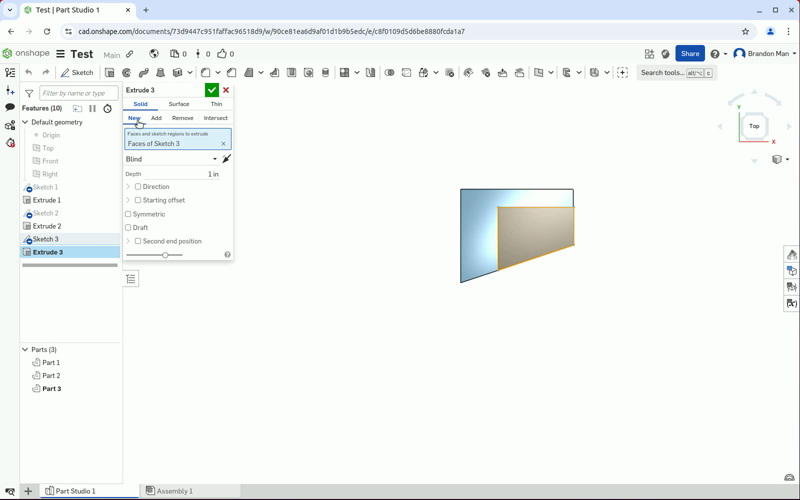
click(137, 120)
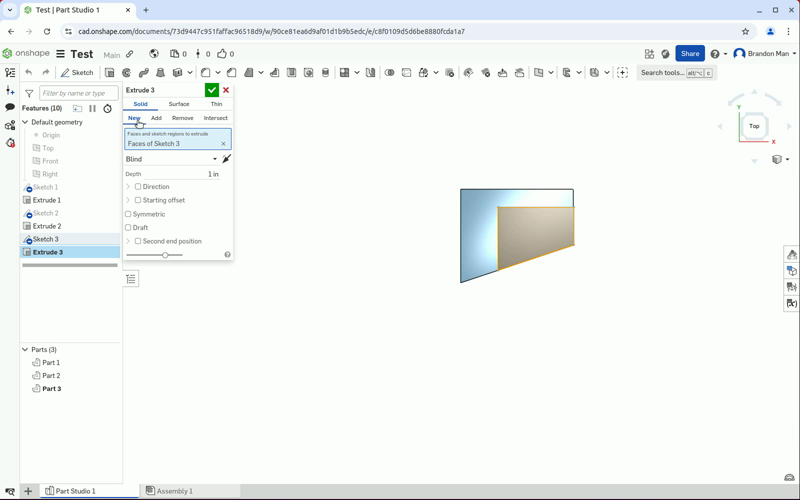
key(tab, 4)
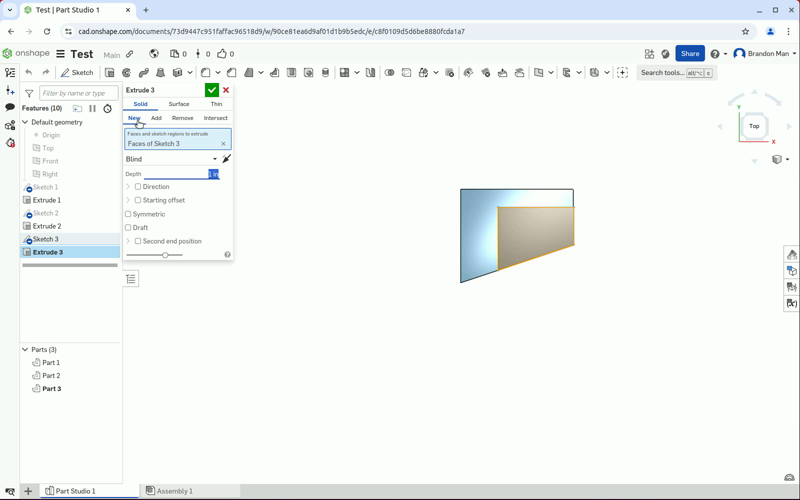
text(3.851)
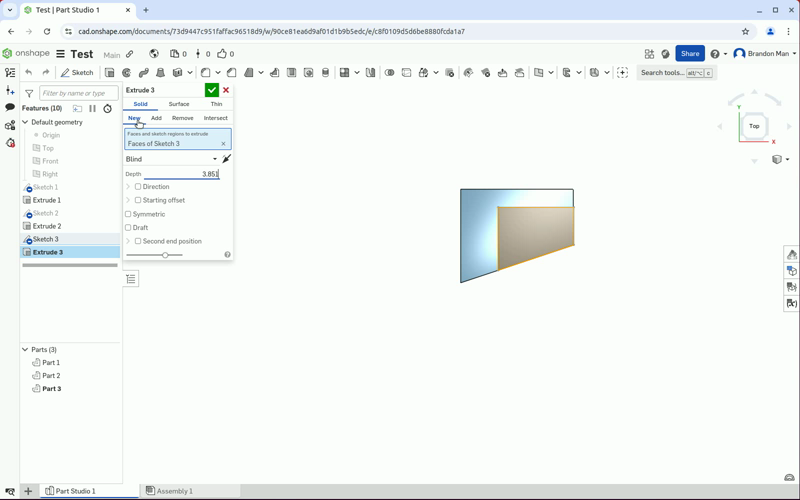
key(enter)
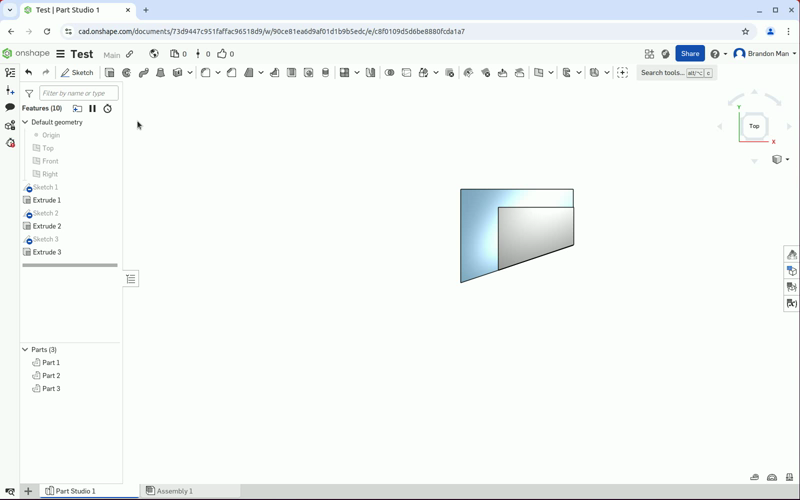
key(shift+h)
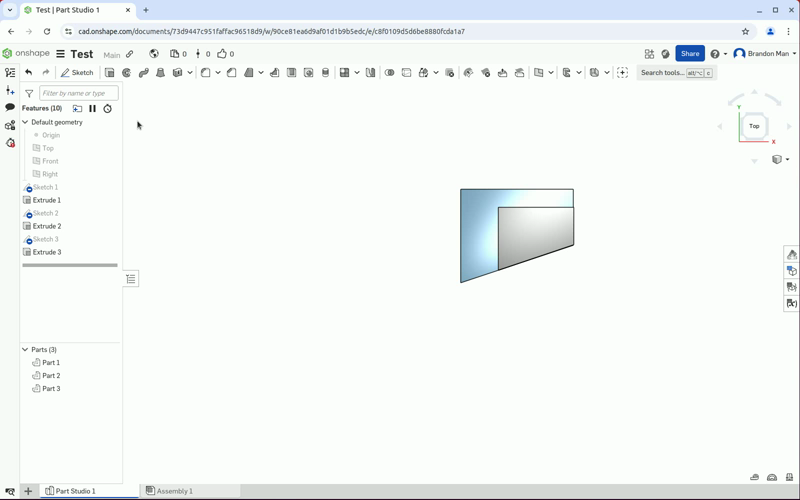
key(shift+h)
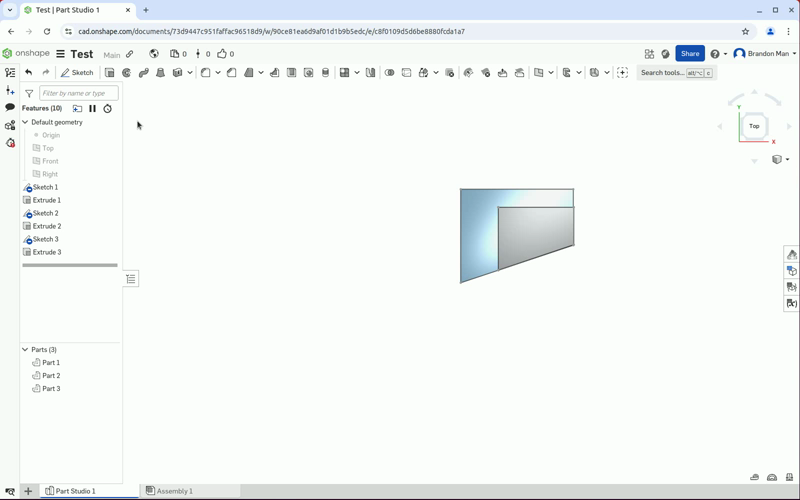
key(shift+7)
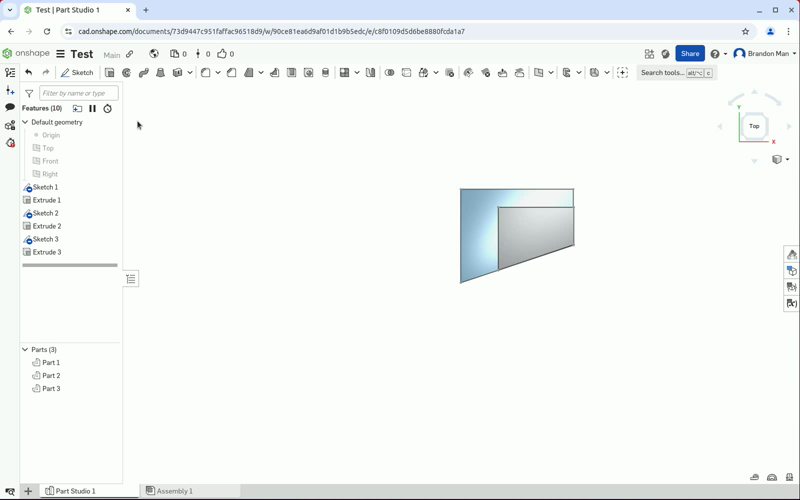
key(up, 3)
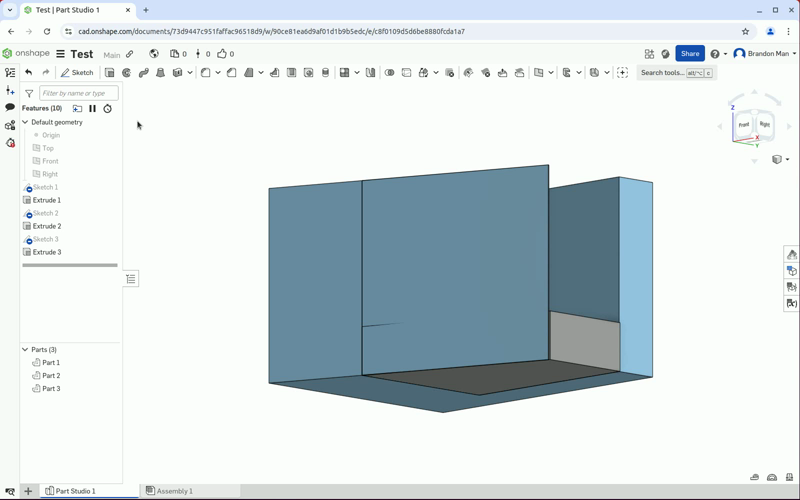
key(left, 3)
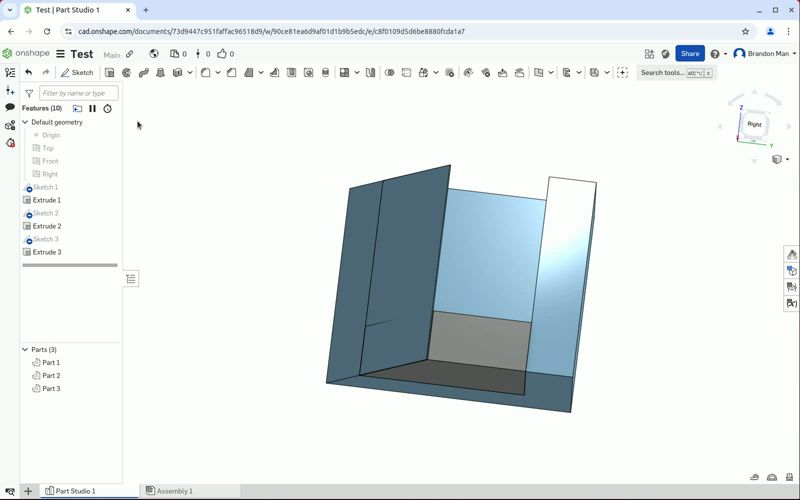
key(right, 3)
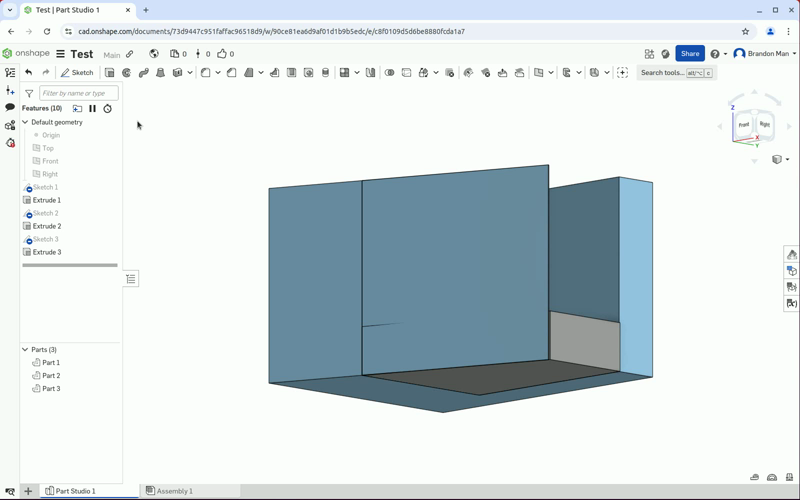
key(down, 3)
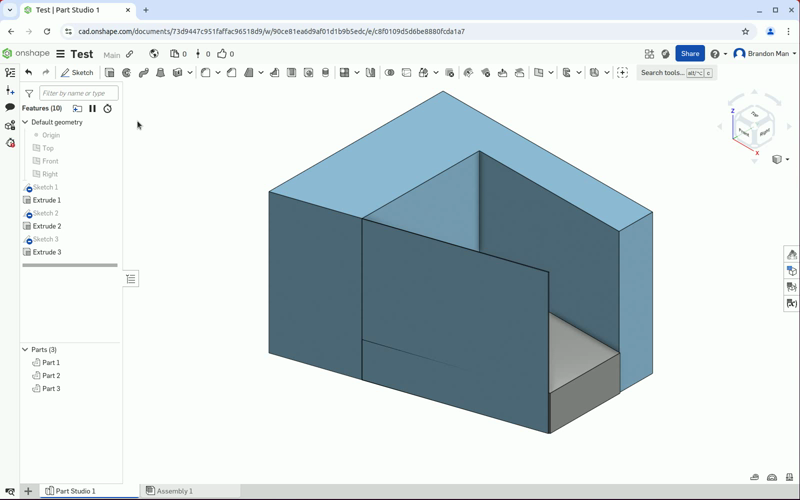
mouse_move(73, 189)
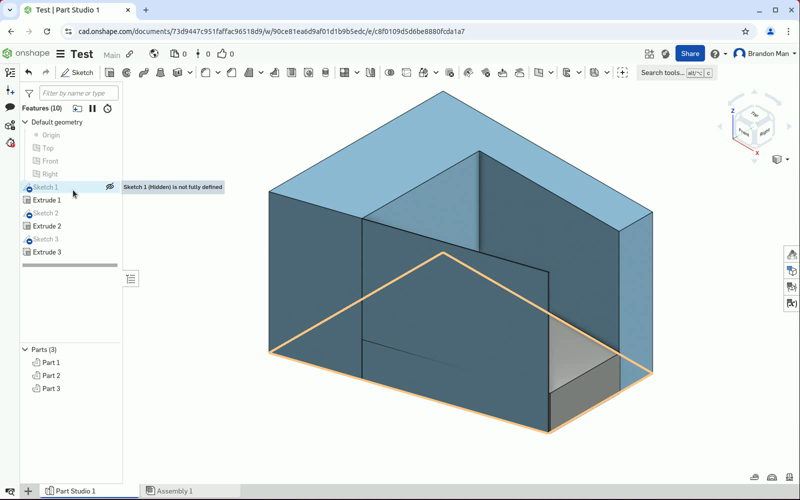
click(73, 189)